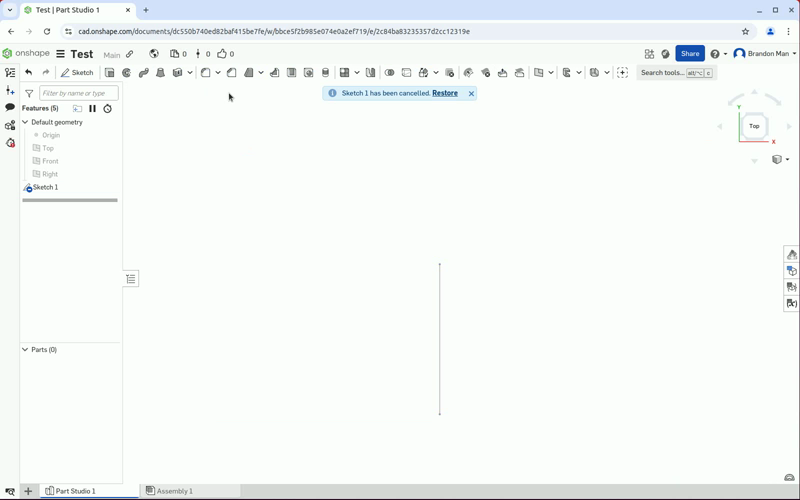
key(shift+h)
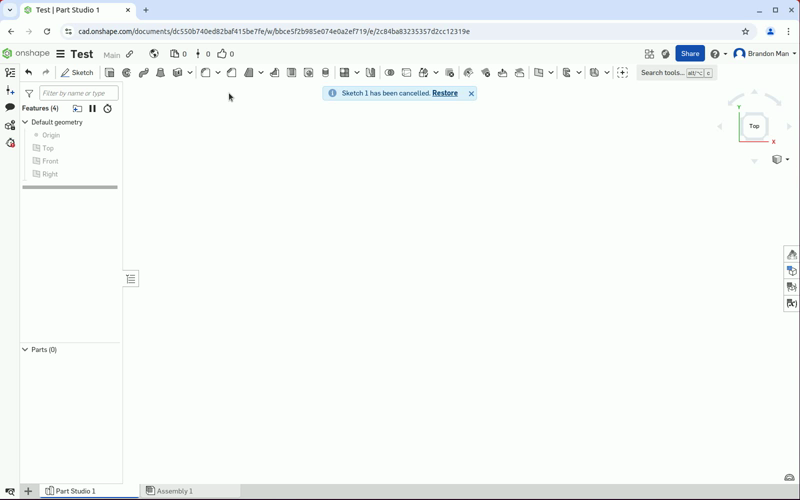
mouse_move(73, 352)
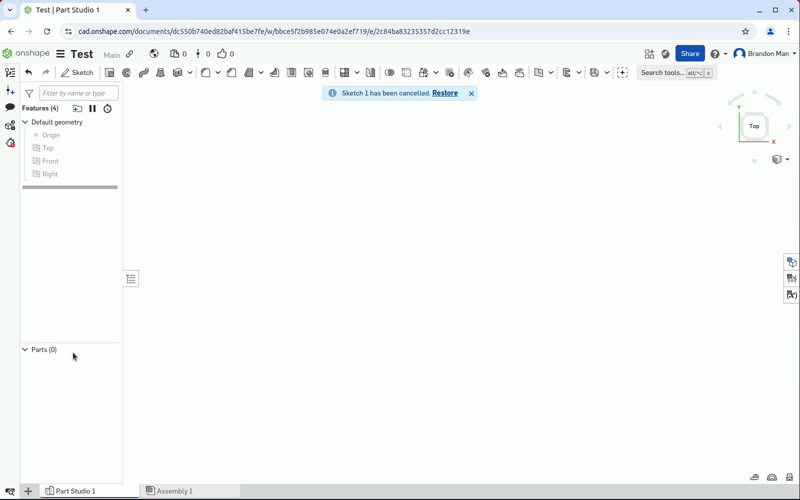
key(y)
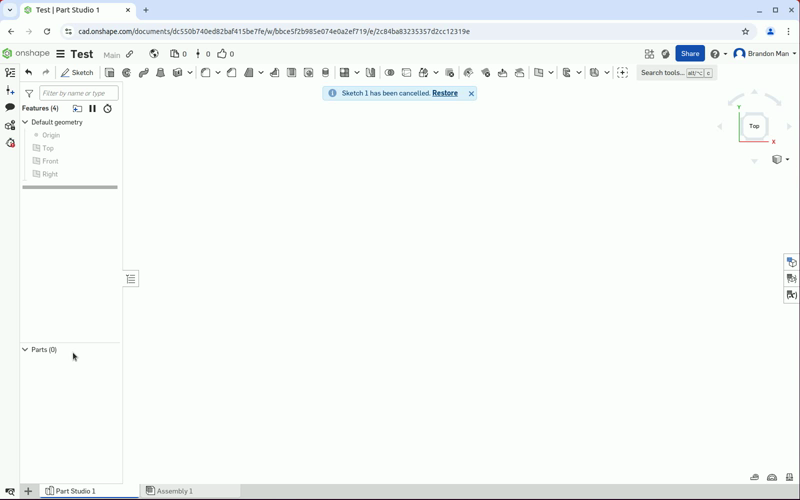
key(shift+p)
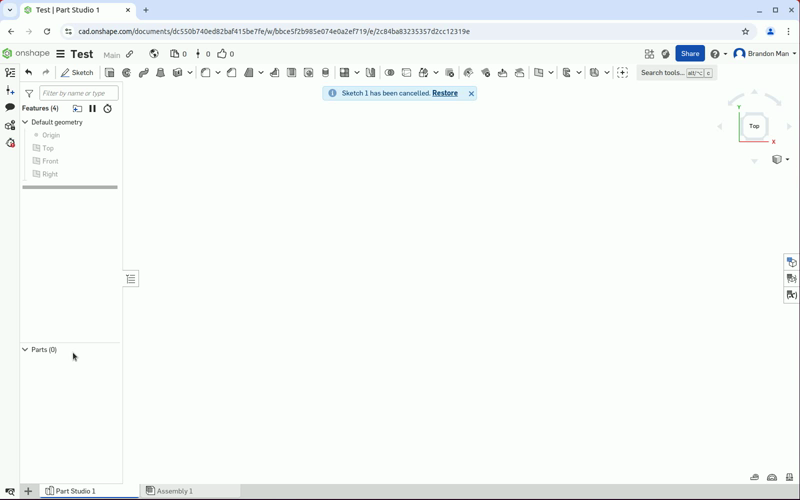
key(space)
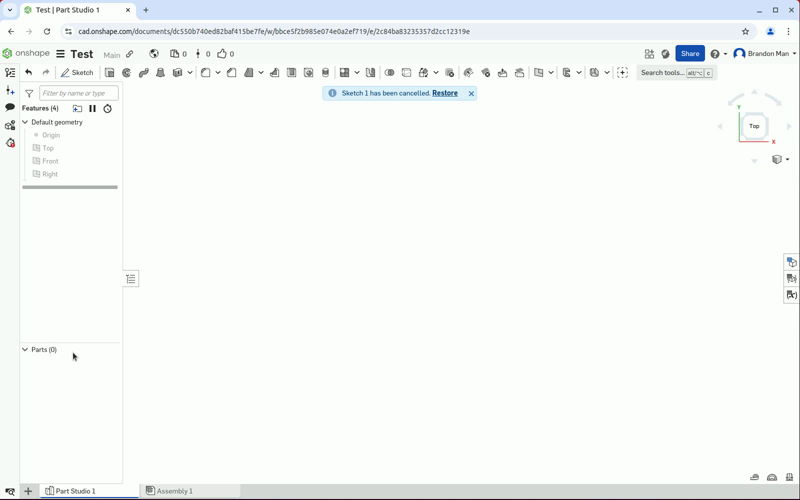
key_down(shift)
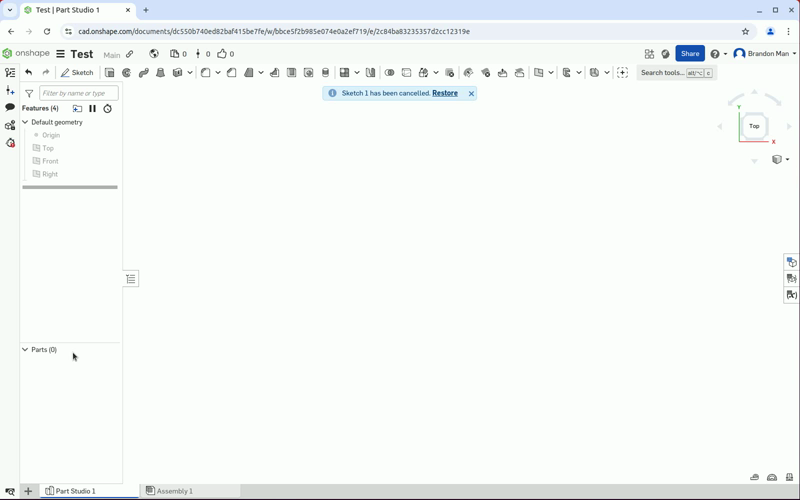
key(up)
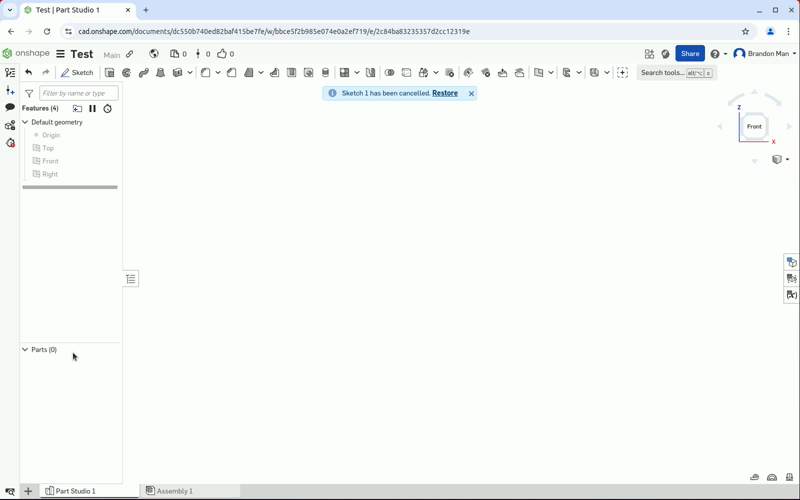
key_up(shift)
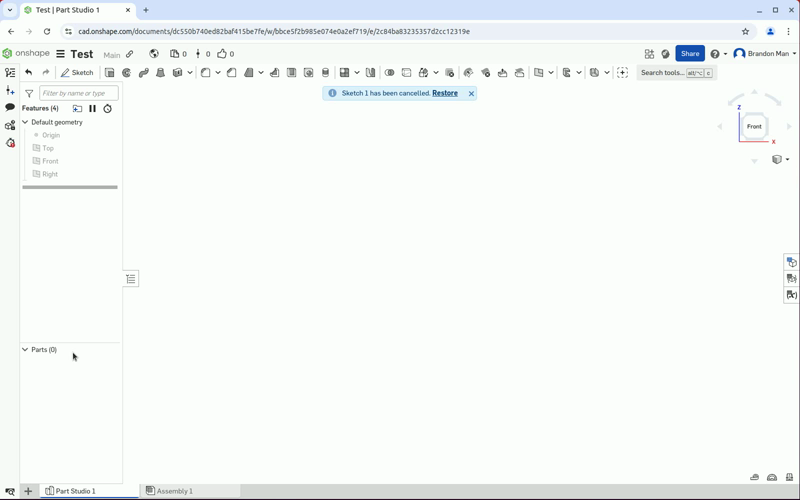
mouse_move(73, 352)
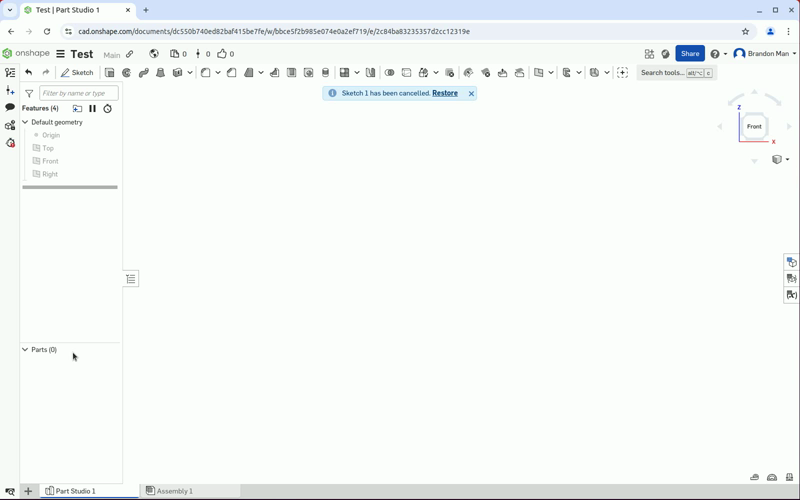
key(shift+y)
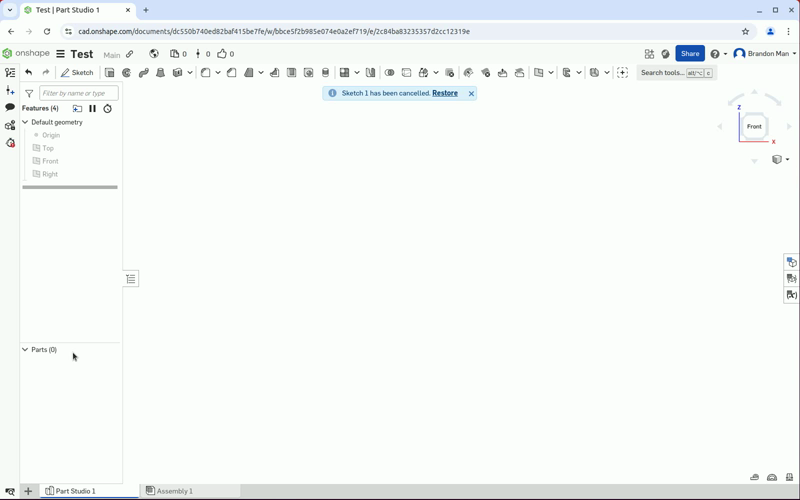
key(shift+s)
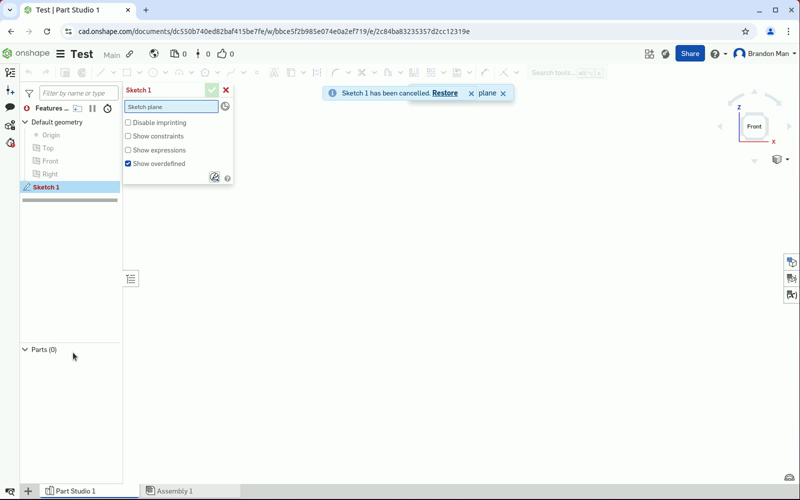
mouse_move(73, 163)
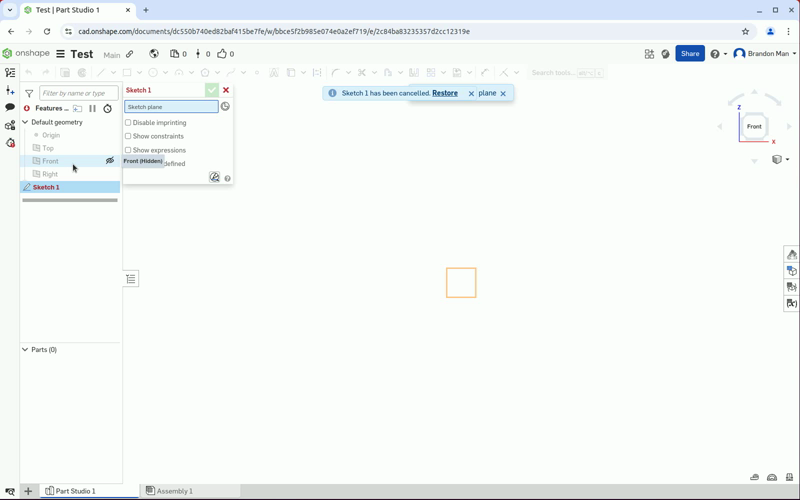
click(73, 163)
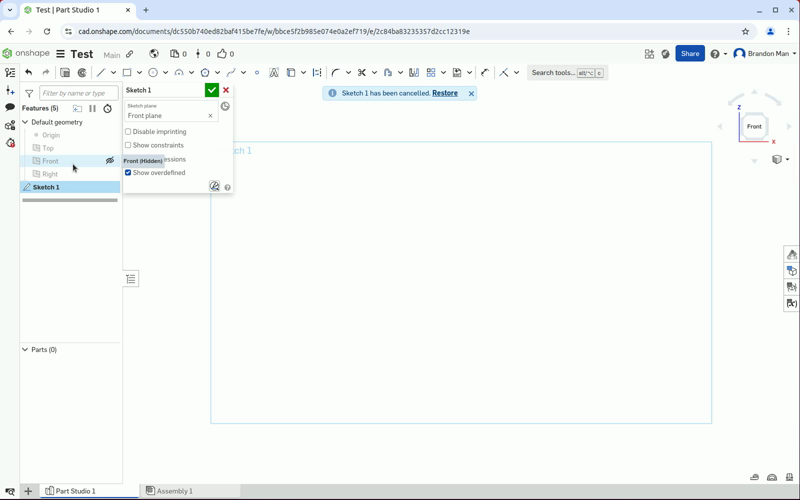
mouse_move(73, 352)
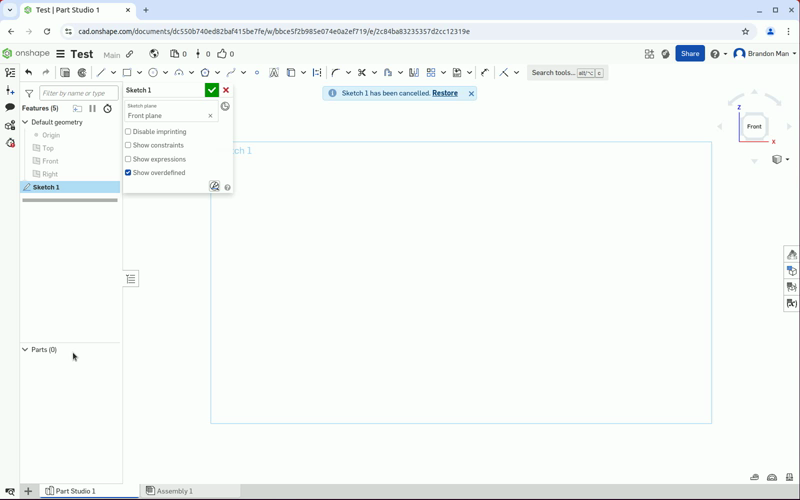
key(y)
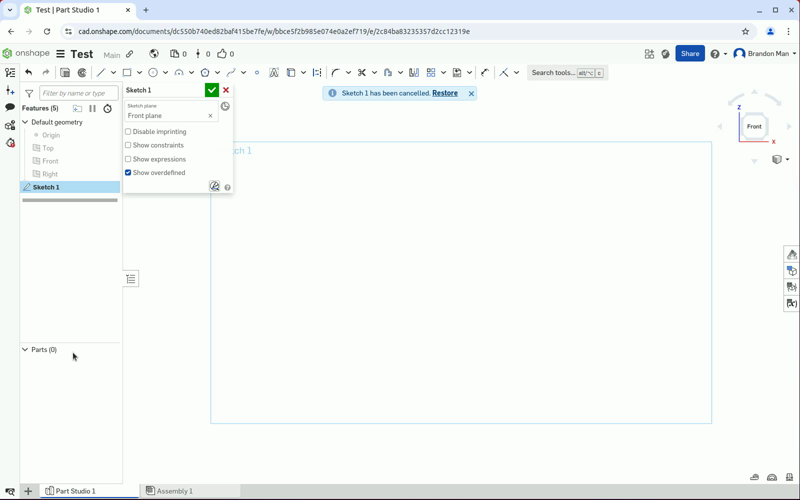
key(l)
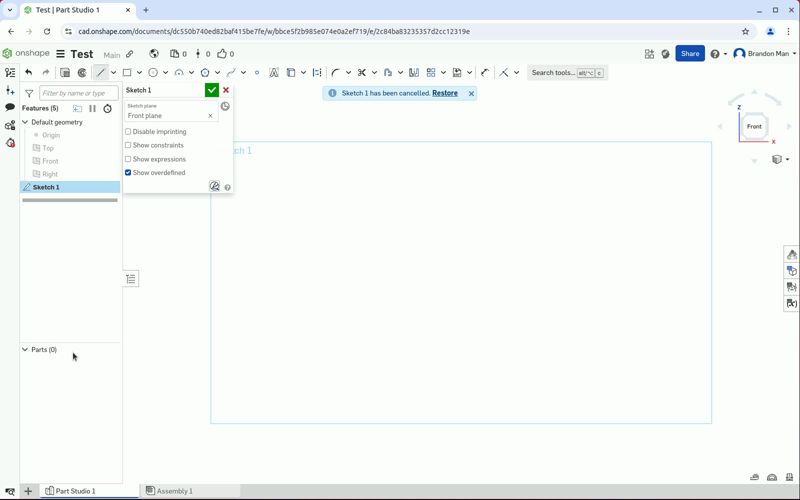
key_down(shift)
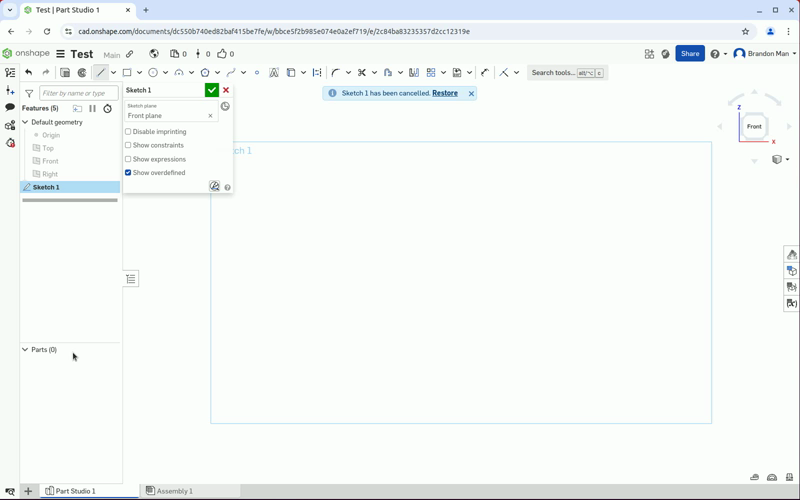
mouse_move(404, 282)
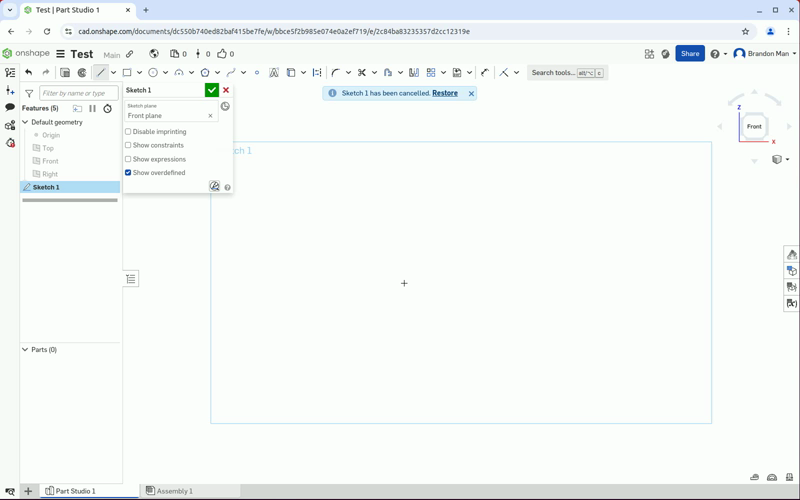
click(404, 282)
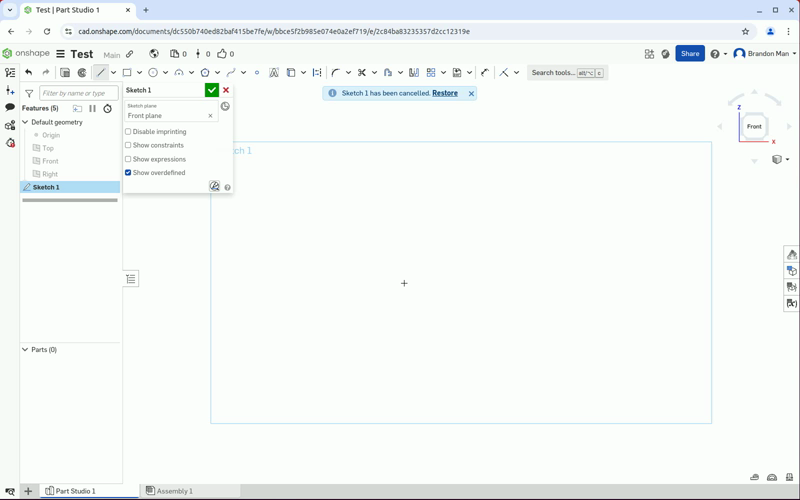
key_up(shift)
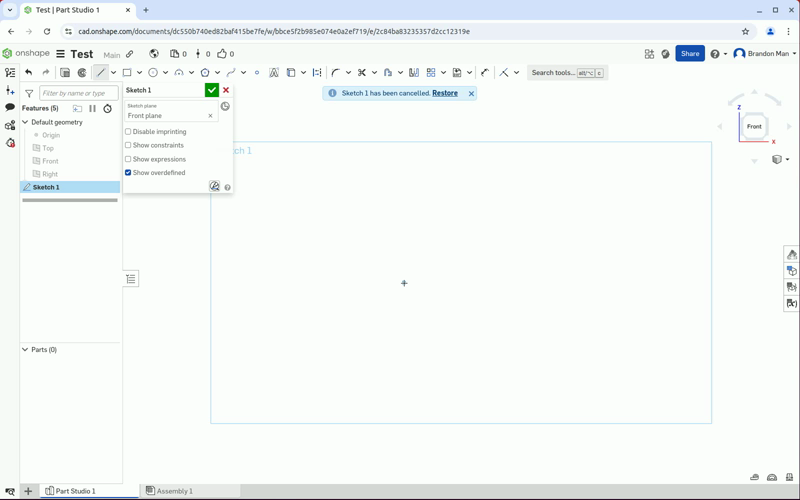
key_down(shift)
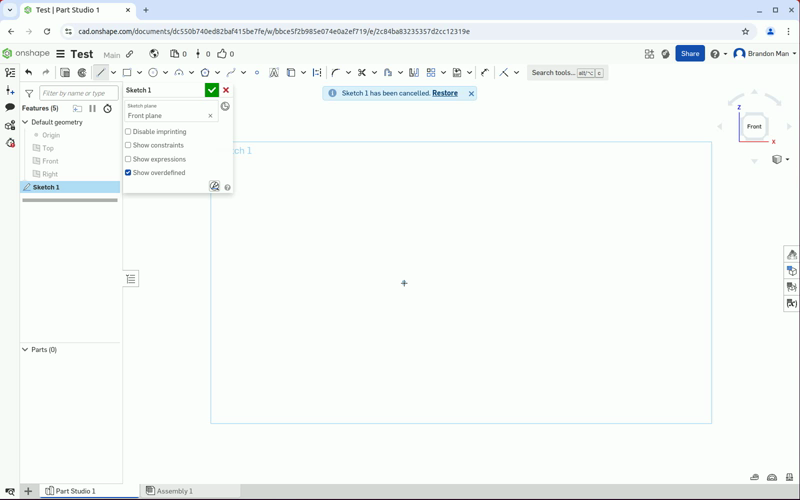
mouse_move(434, 282)
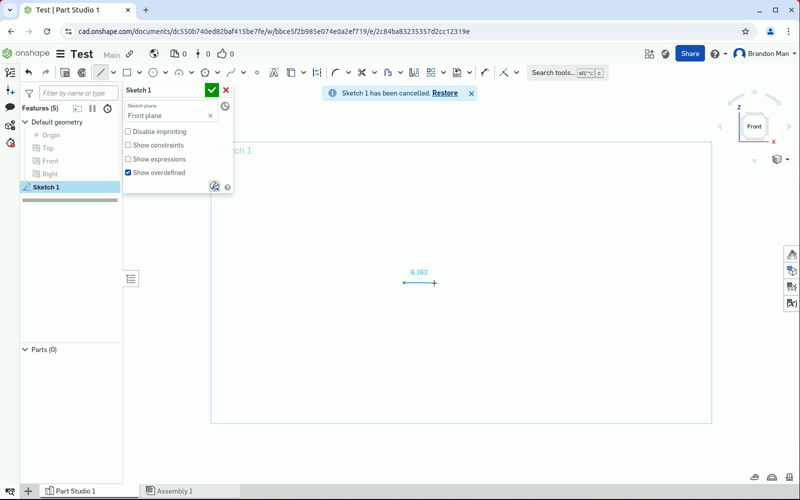
mouse_move(461, 282)
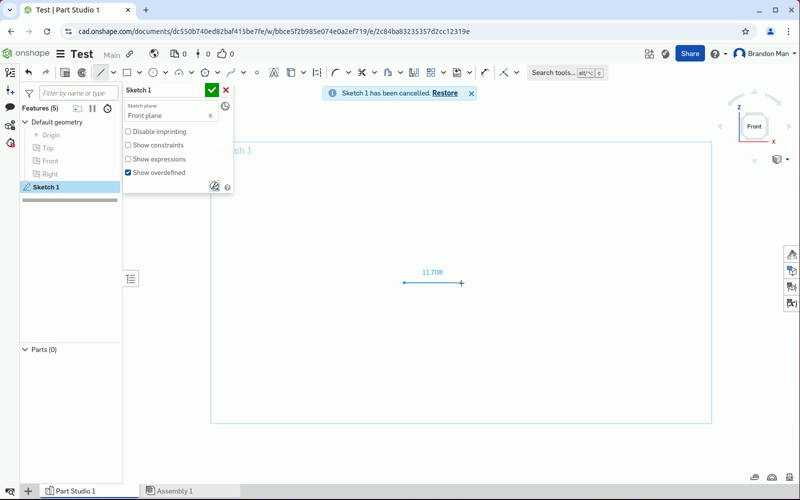
click(461, 282)
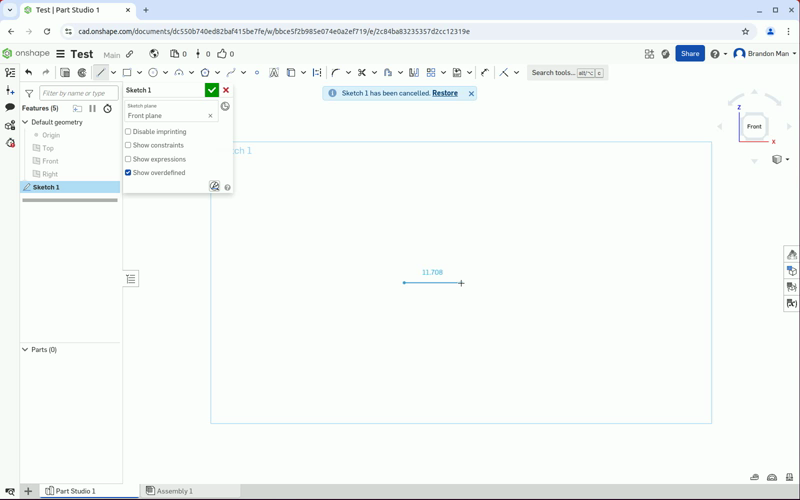
key_up(shift)
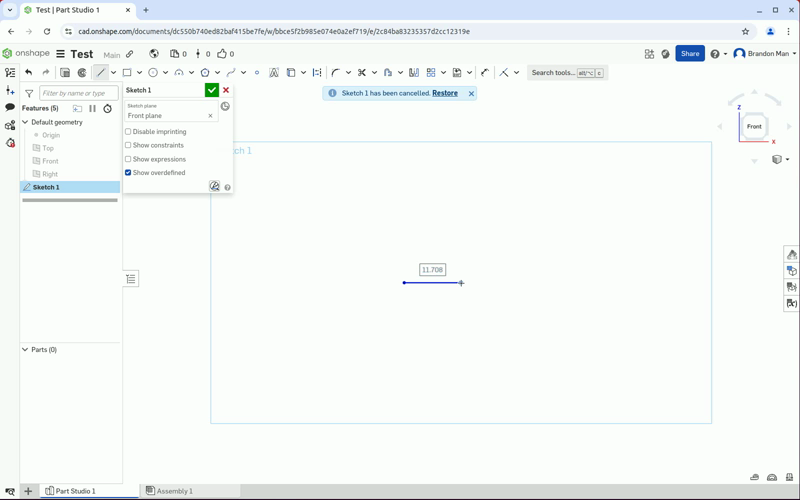
key_down(shift)
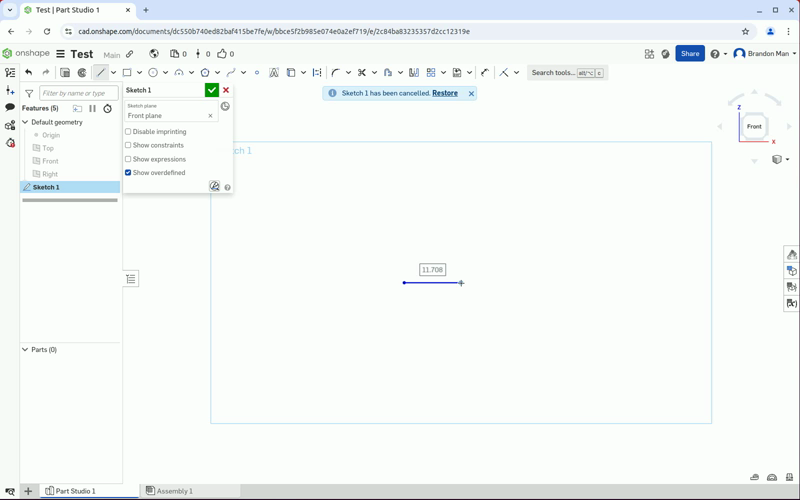
mouse_move(461, 170)
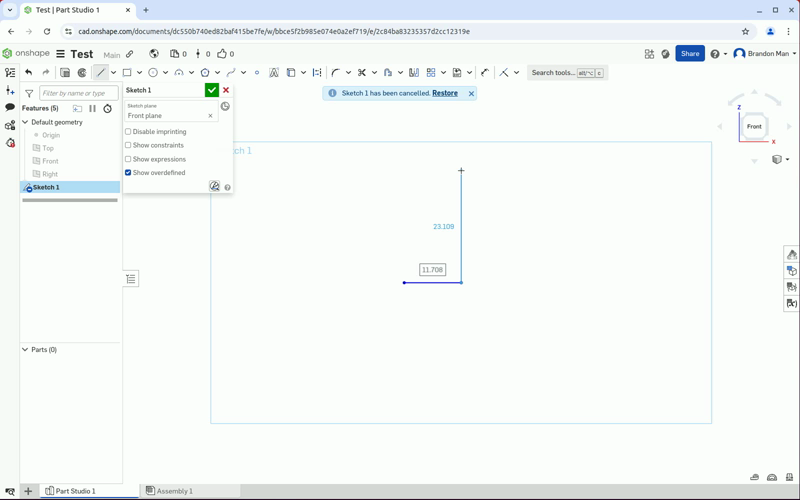
click(461, 170)
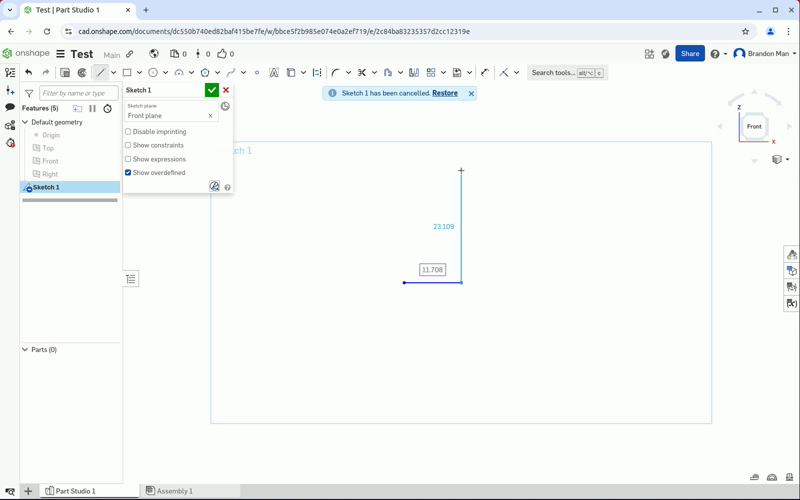
key_up(shift)
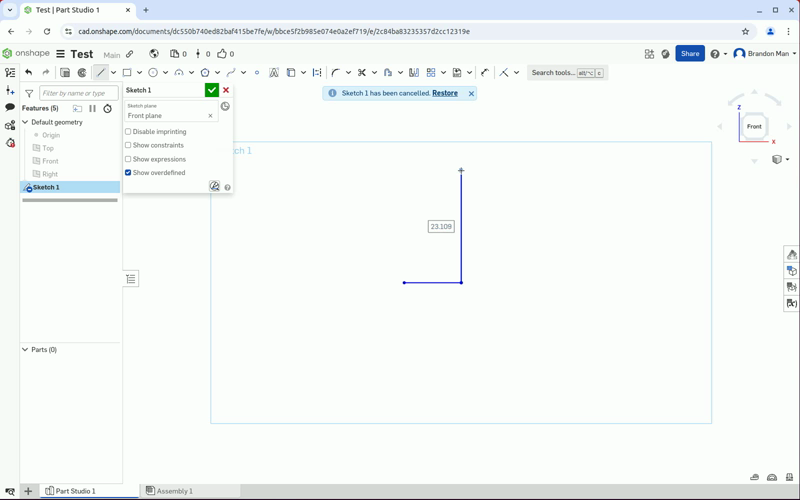
key_down(shift)
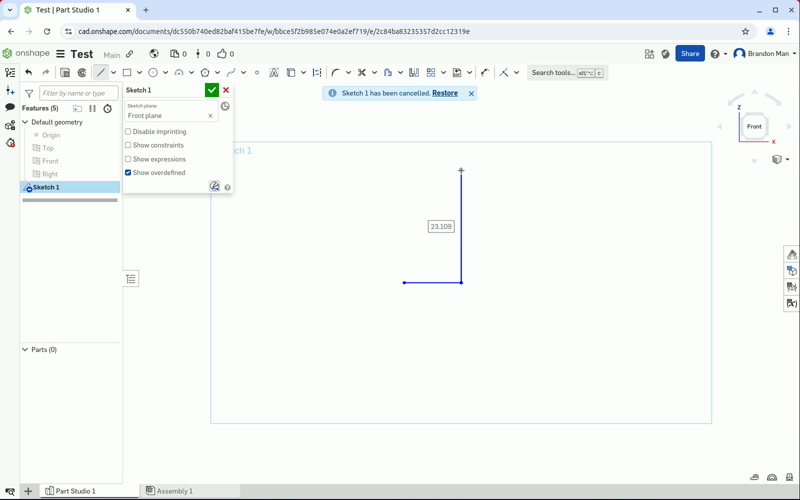
mouse_move(491, 170)
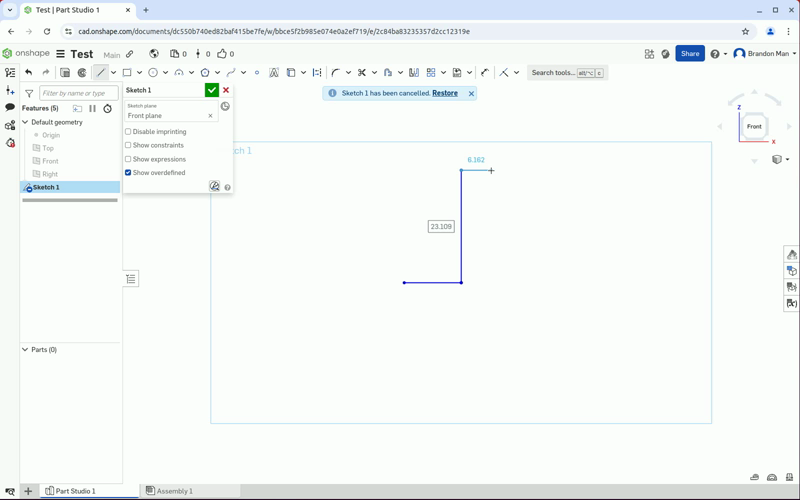
mouse_move(442, 170)
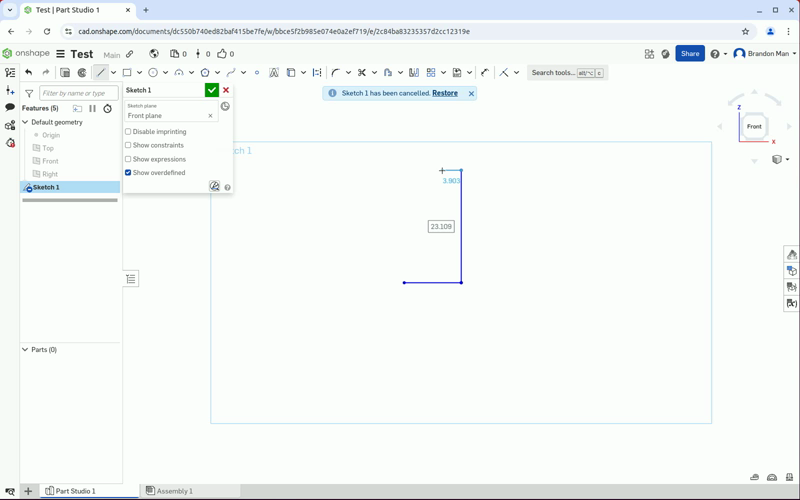
click(442, 170)
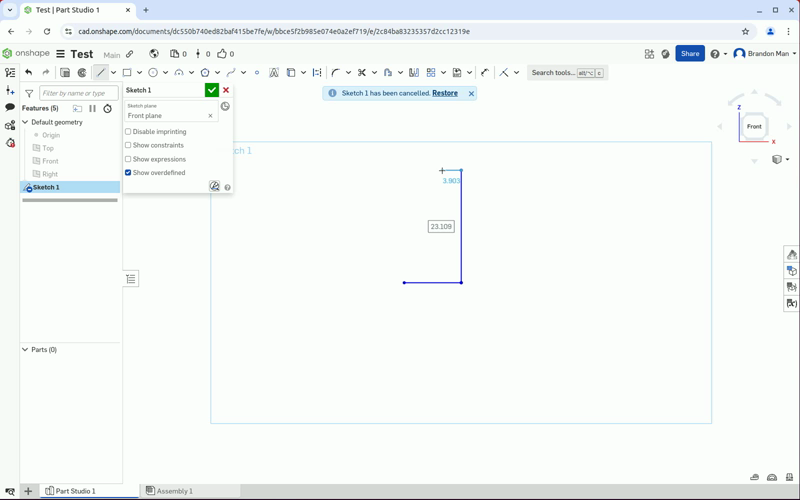
key_up(shift)
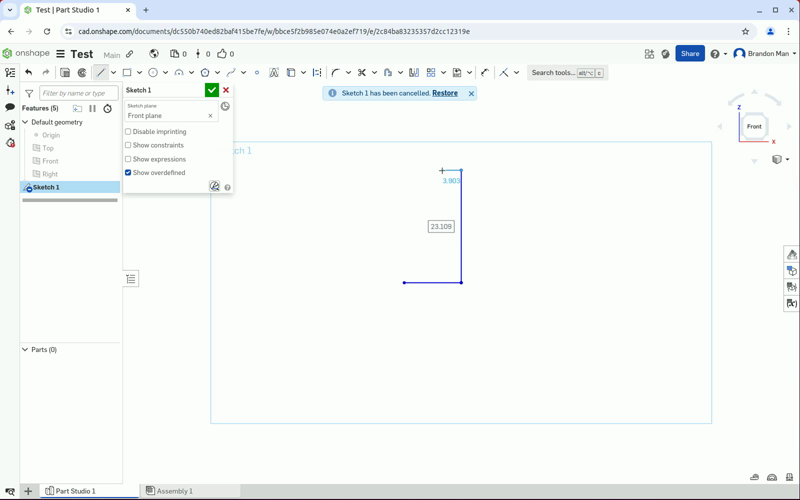
key_down(shift)
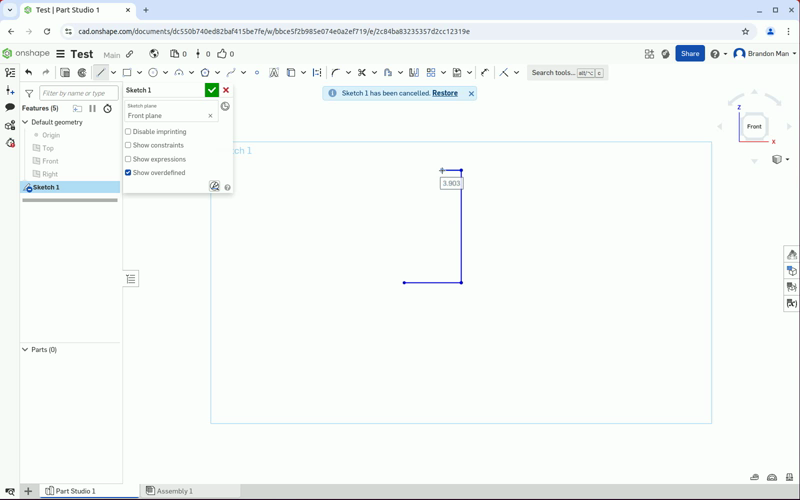
mouse_move(442, 264)
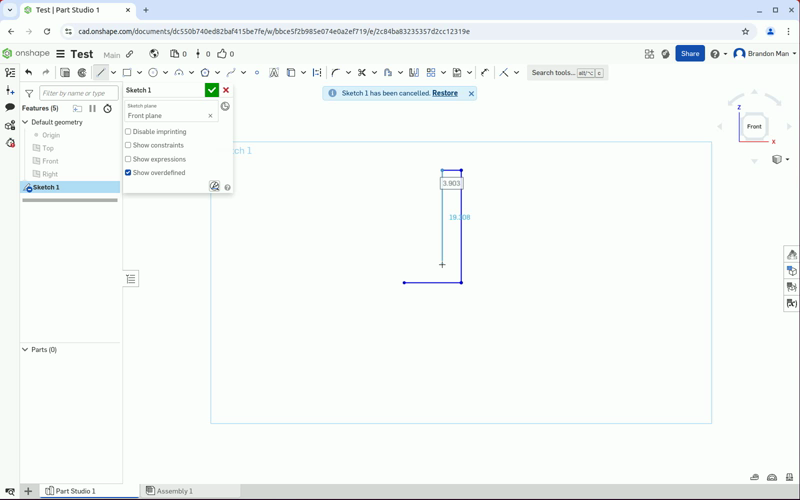
click(442, 264)
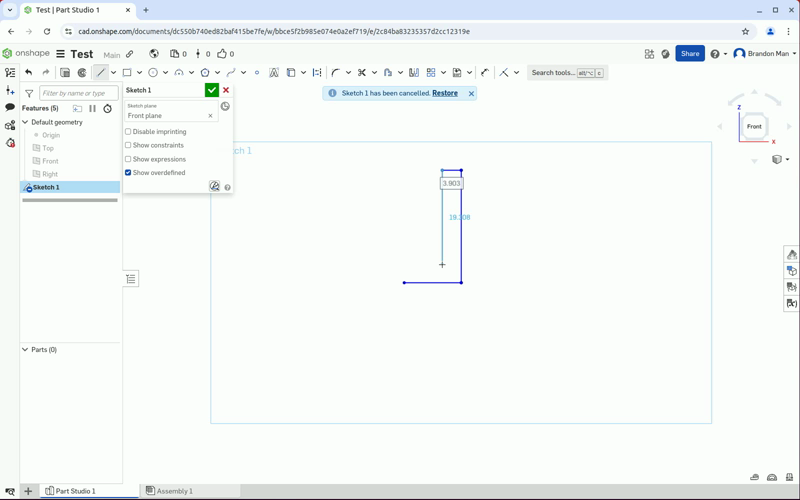
key_up(shift)
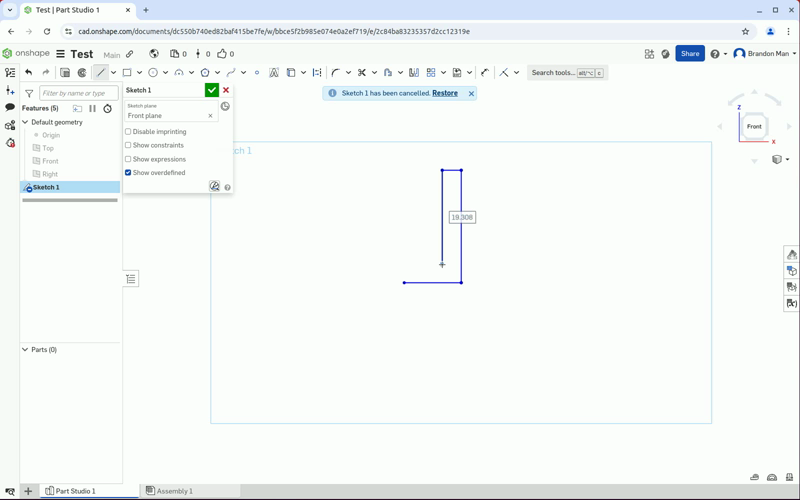
key_down(shift)
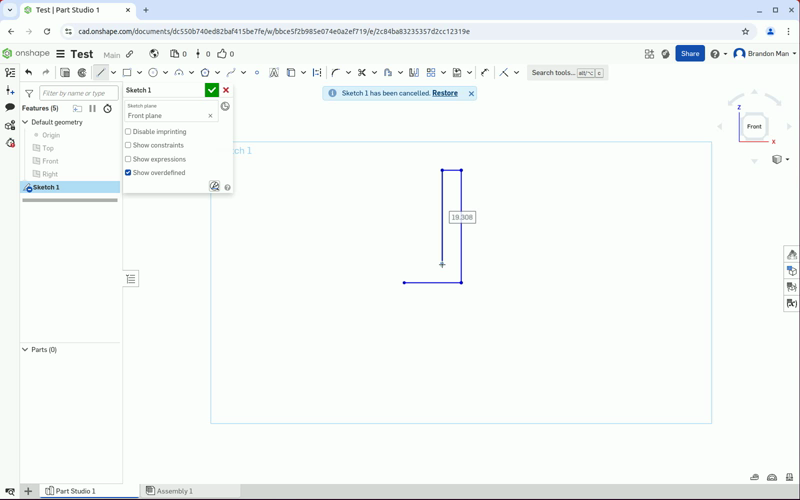
mouse_move(472, 264)
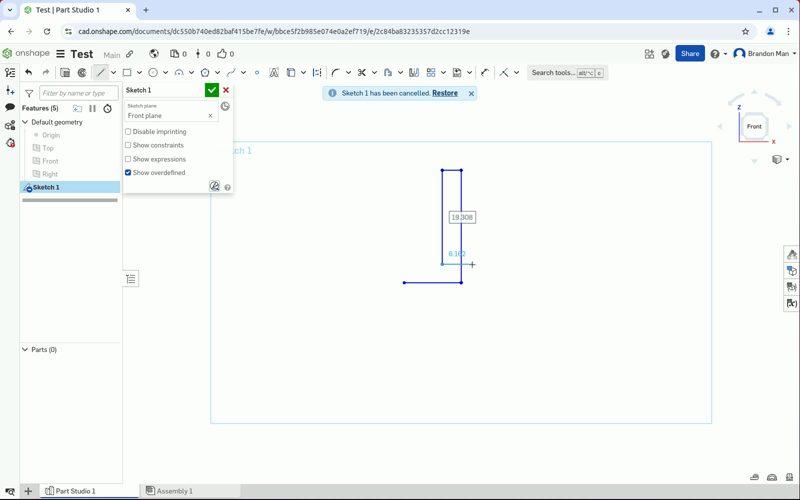
mouse_move(404, 264)
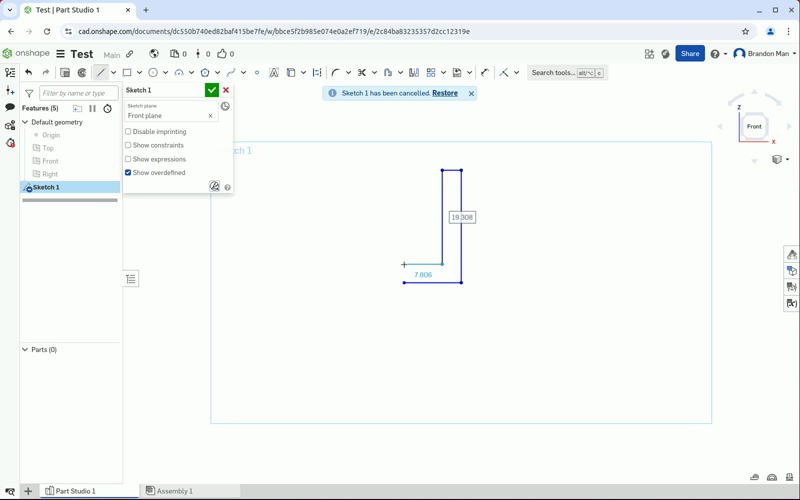
click(404, 264)
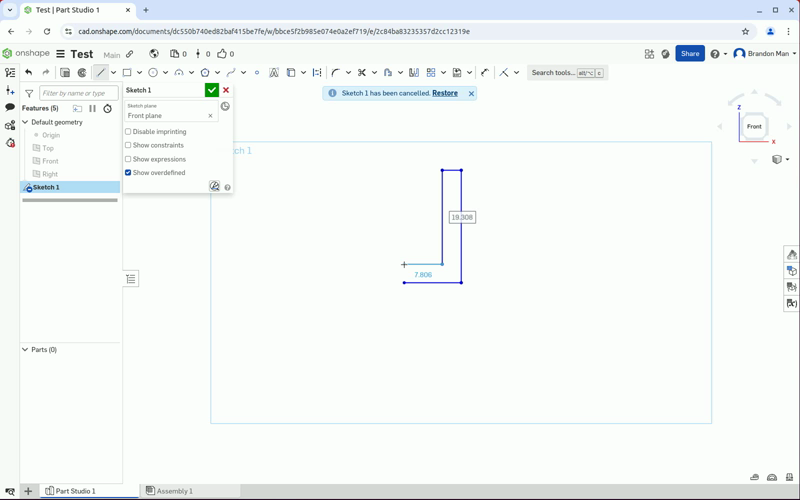
key_up(shift)
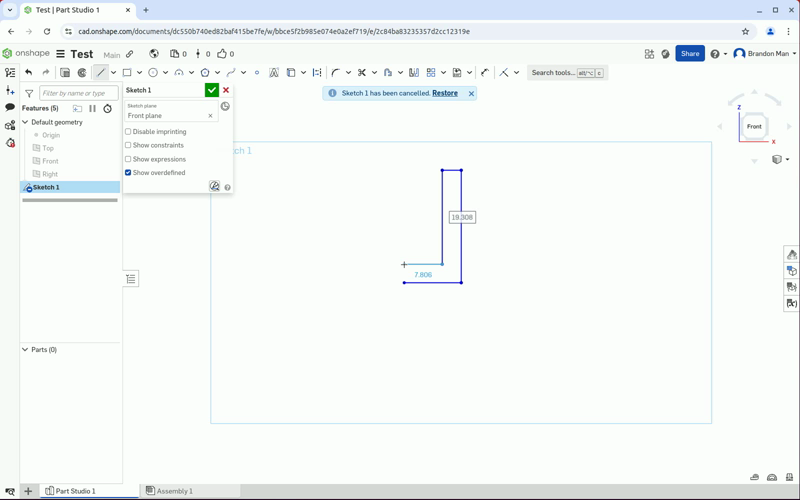
mouse_move(434, 264)
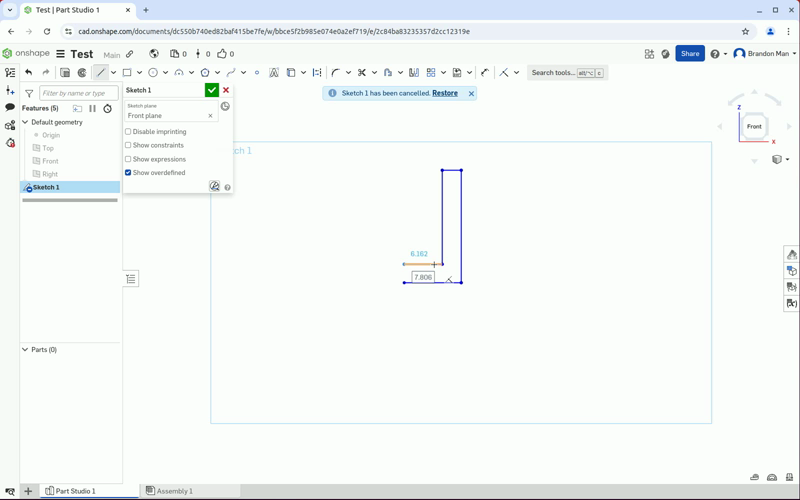
key_down(shift)
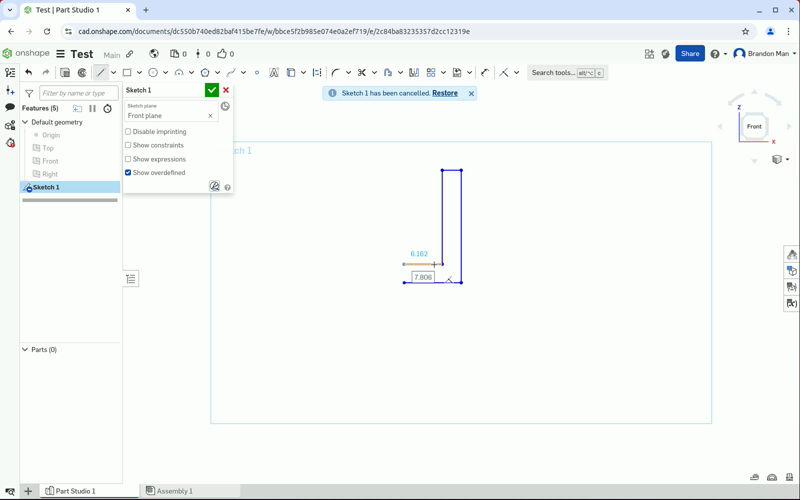
mouse_move(404, 282)
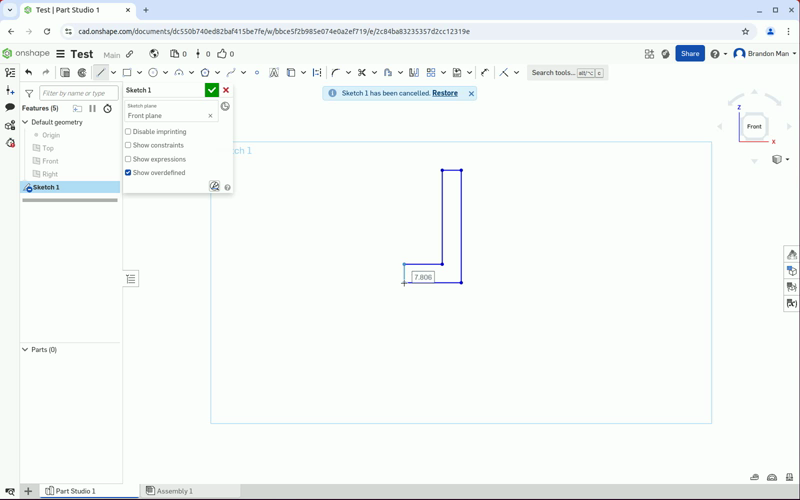
key_up(shift)
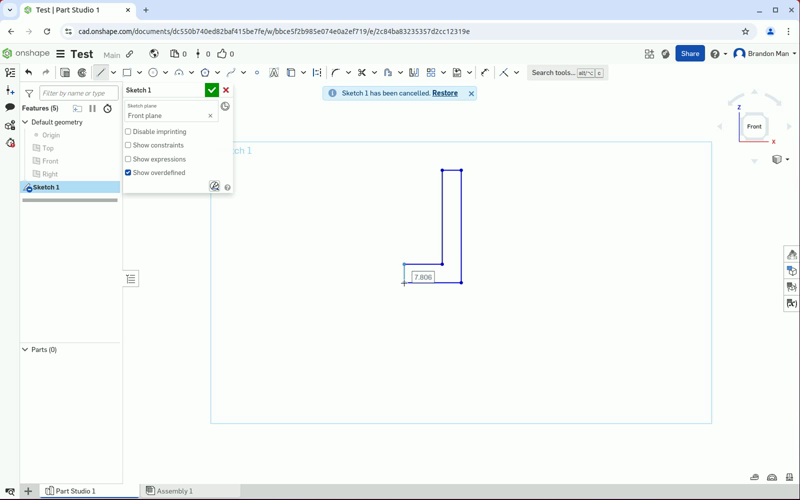
click(404, 282)
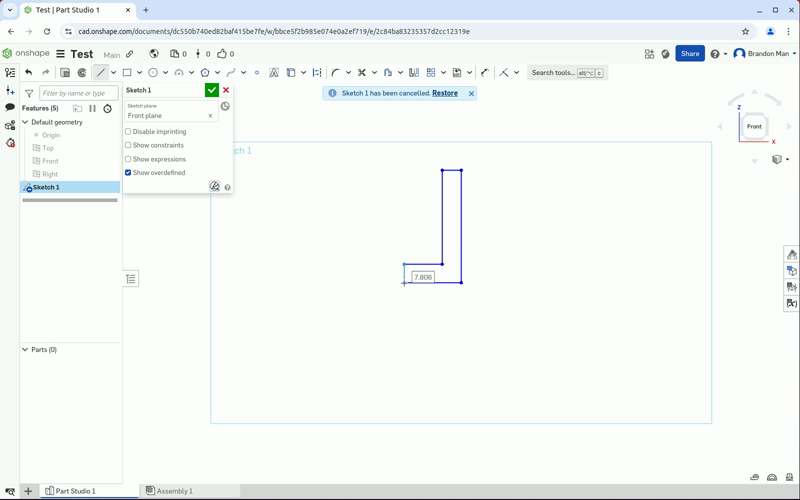
key(esc)
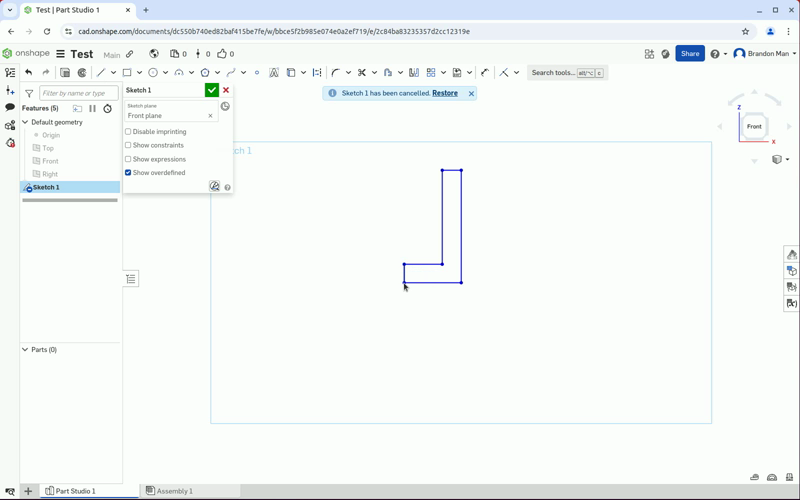
mouse_move(456, 268)
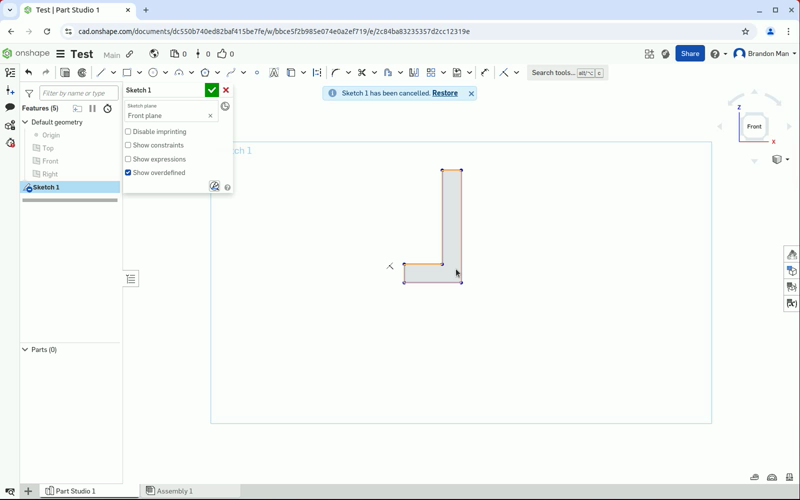
click(456, 268)
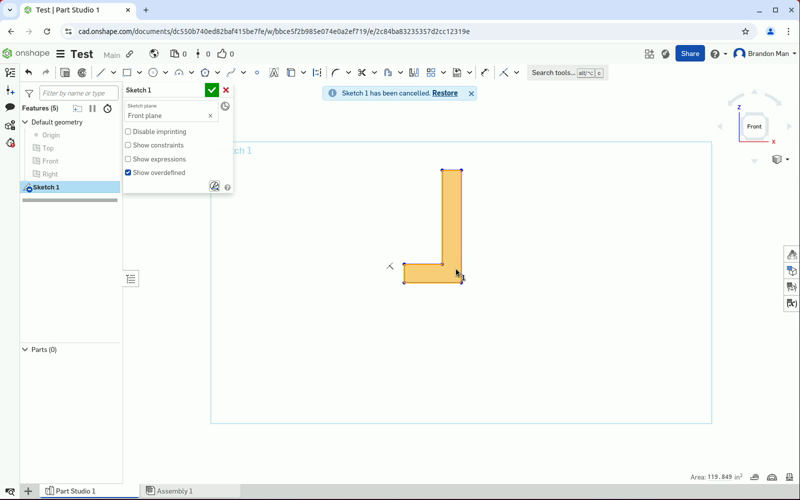
mouse_move(73, 352)
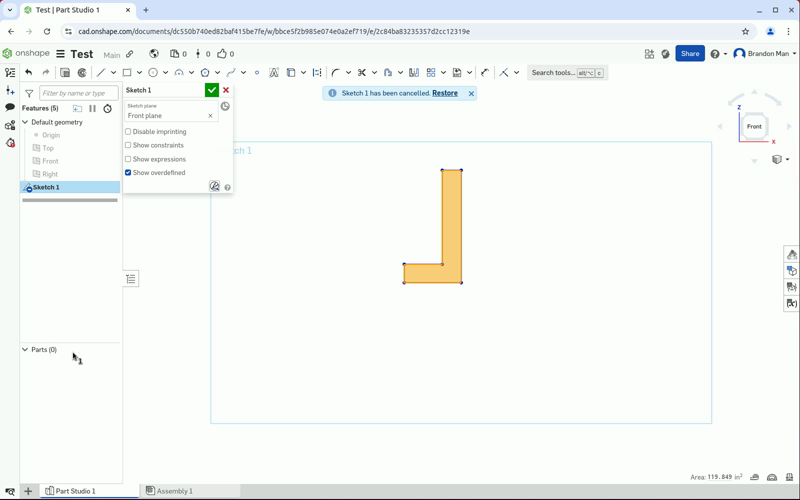
key(shift+y)
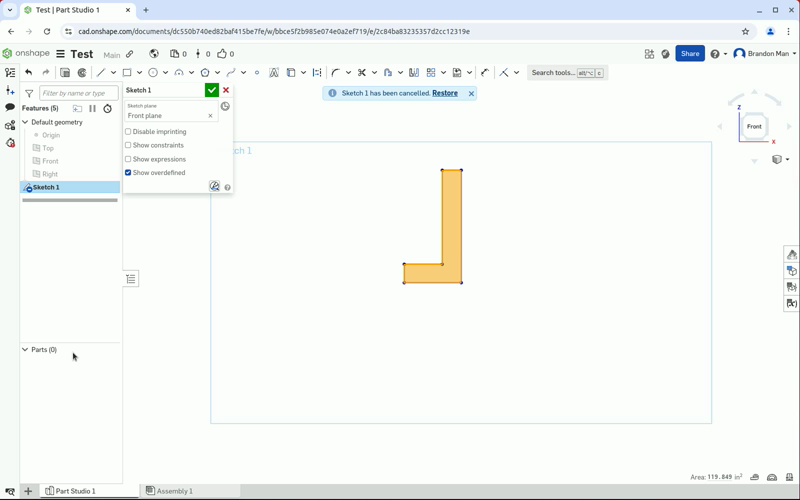
key(shift+e)
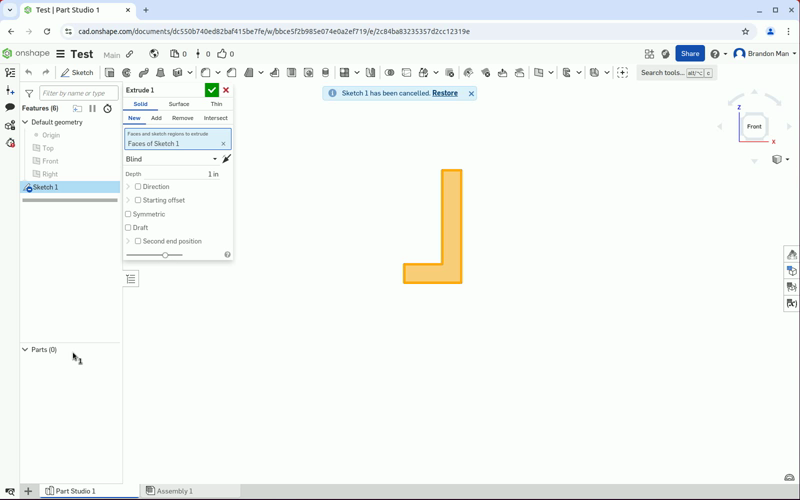
mouse_move(143, 106)
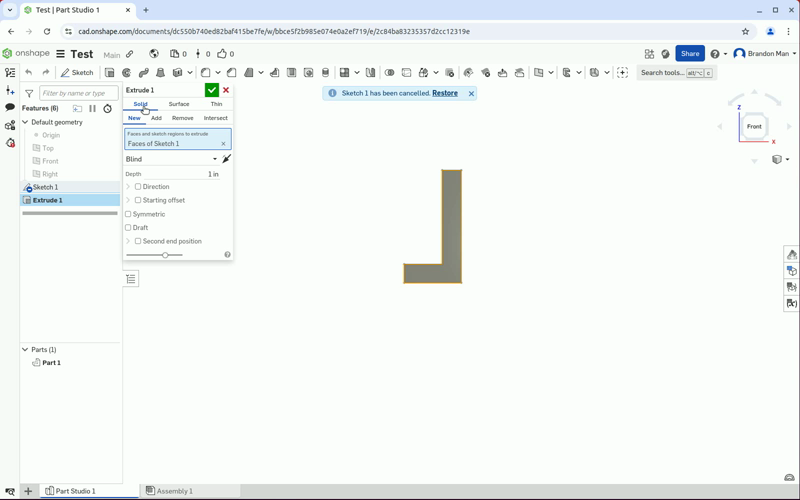
click(143, 106)
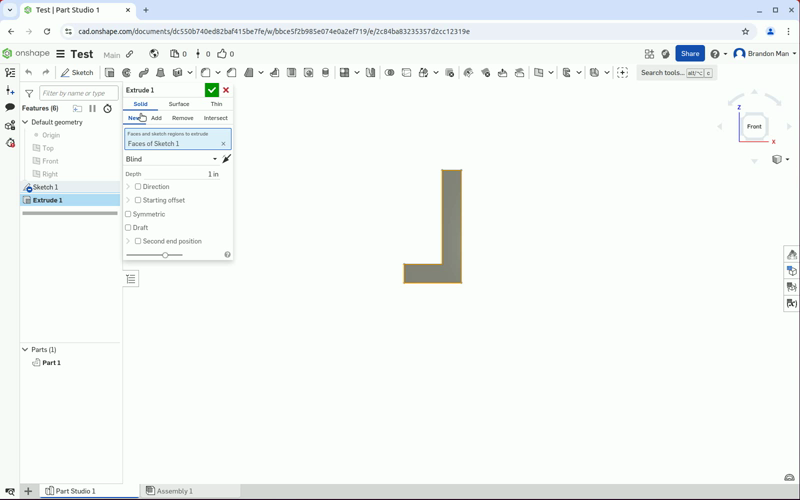
mouse_move(137, 120)
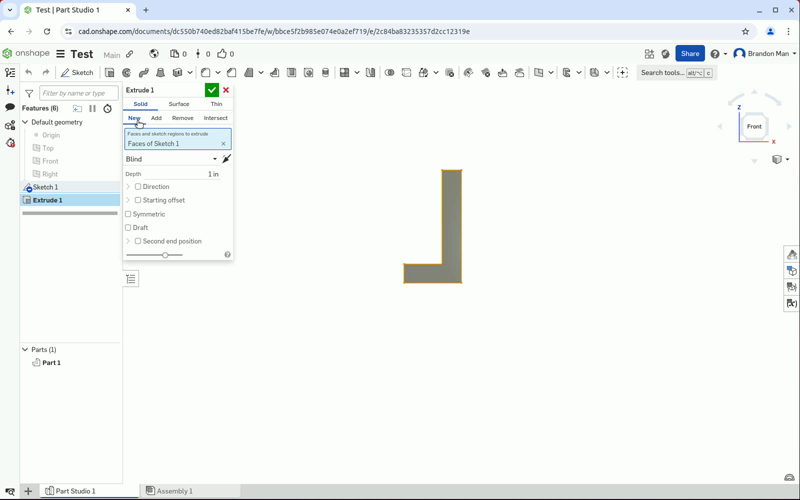
click(137, 120)
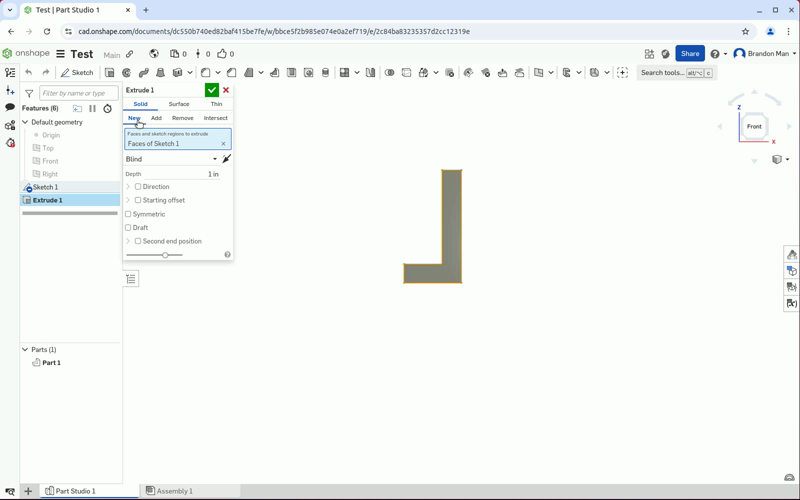
key(tab, 4)
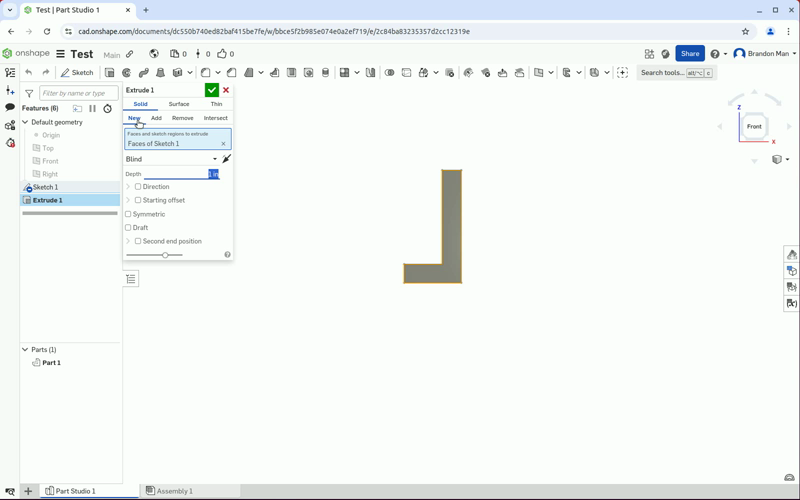
text(-23.108)
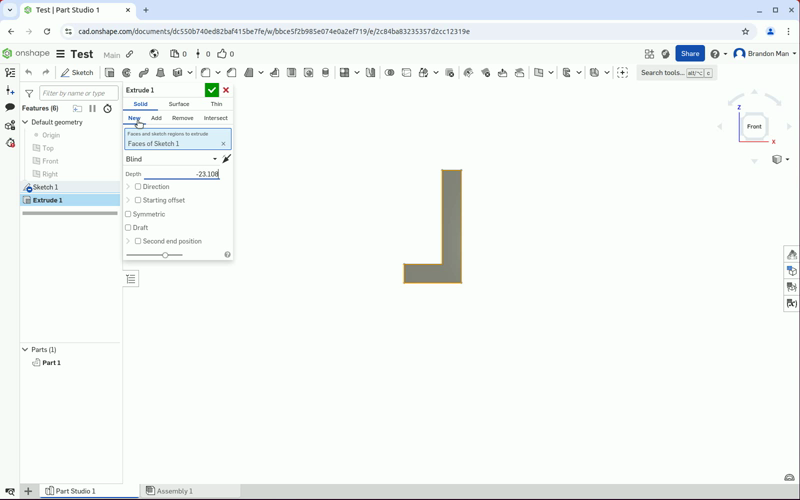
key(enter)
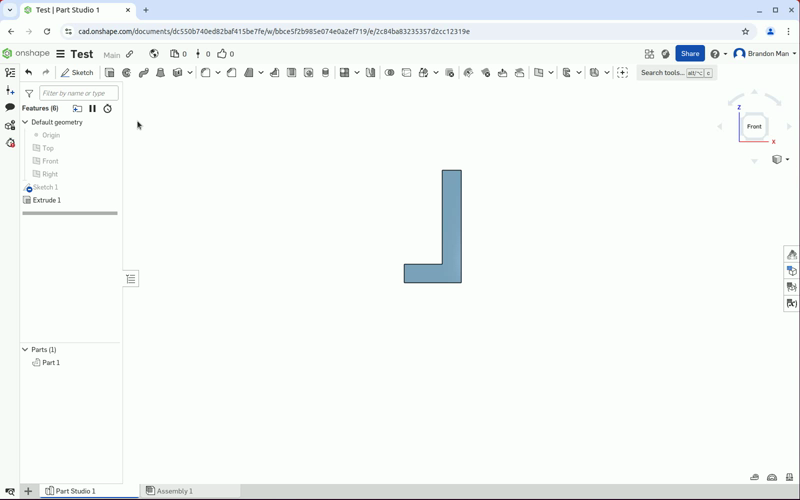
key(shift+h)
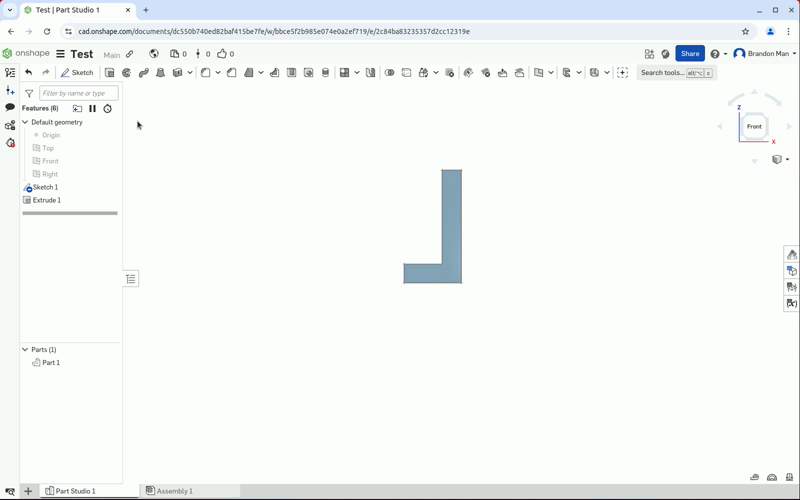
key(shift+h)
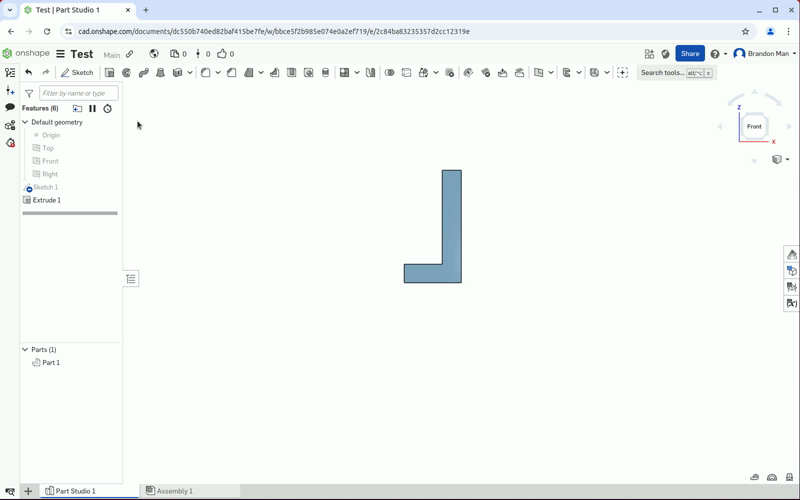
mouse_move(73, 189)
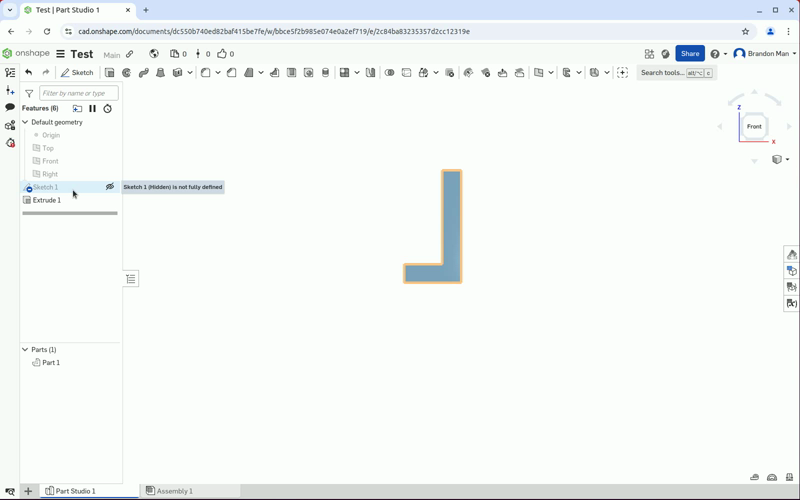
click(73, 189)
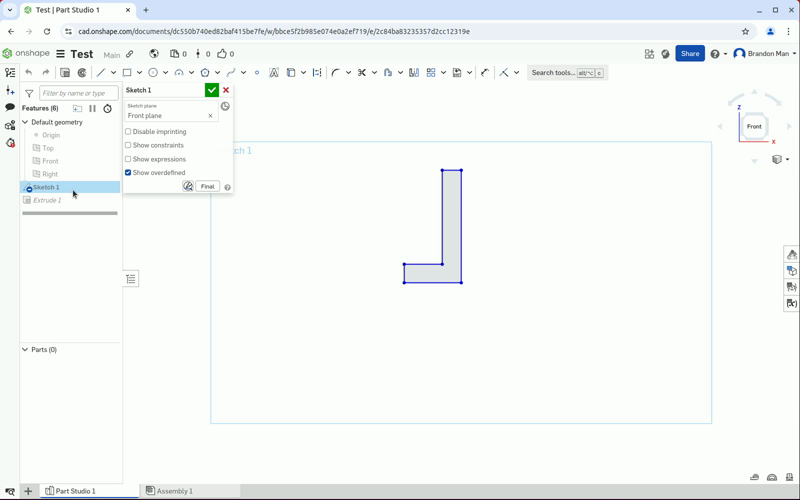
mouse_move(229, 92)
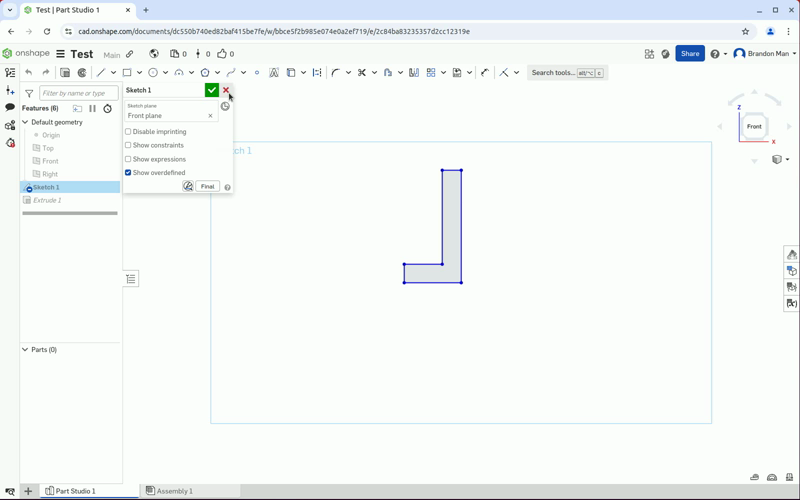
click(229, 92)
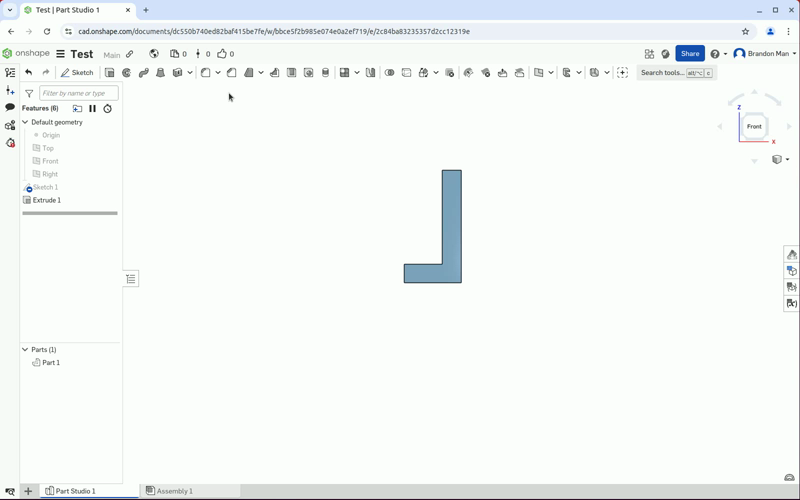
mouse_move(73, 352)
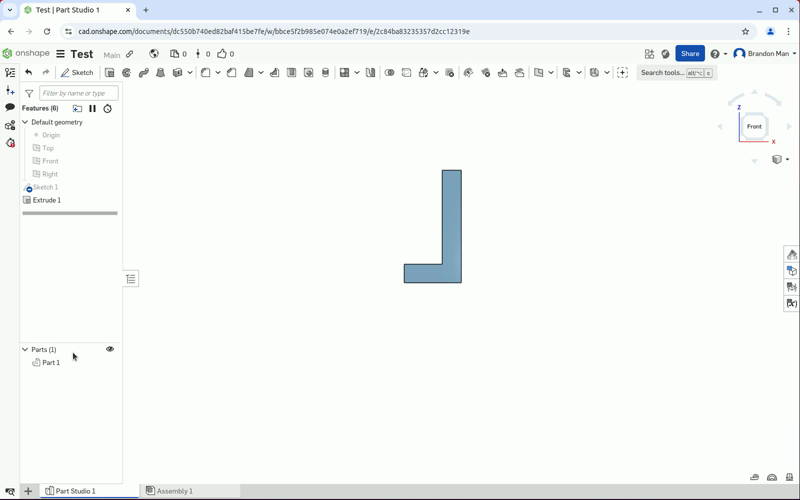
key(y)
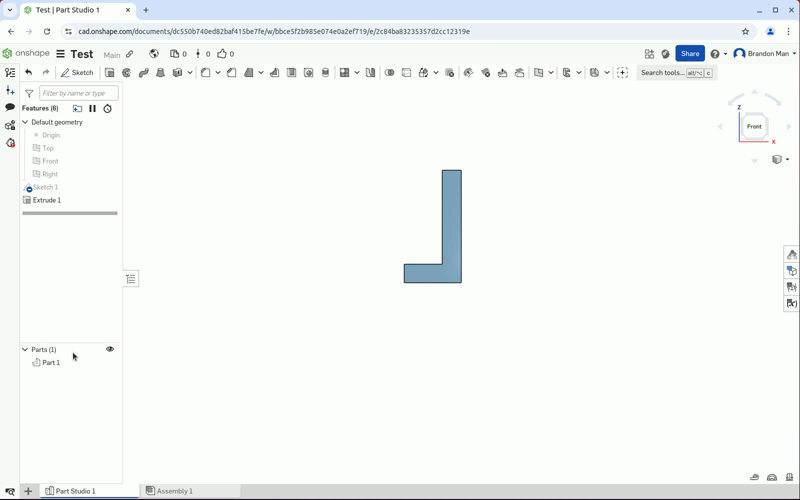
key(shift+p)
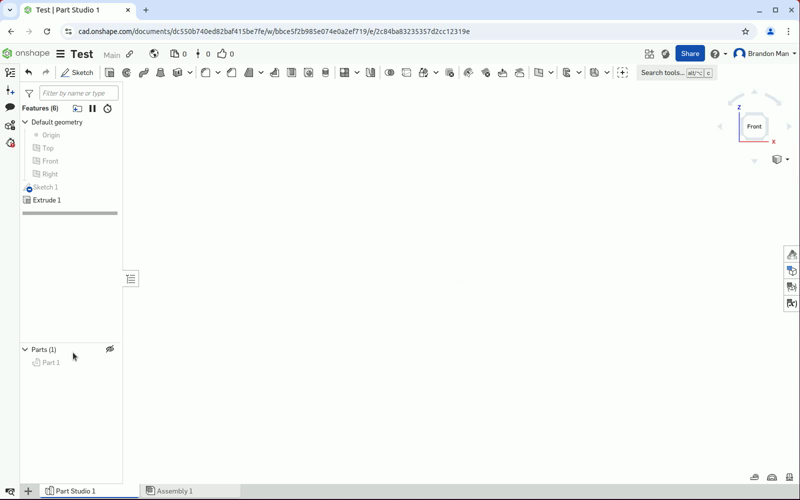
key(space)
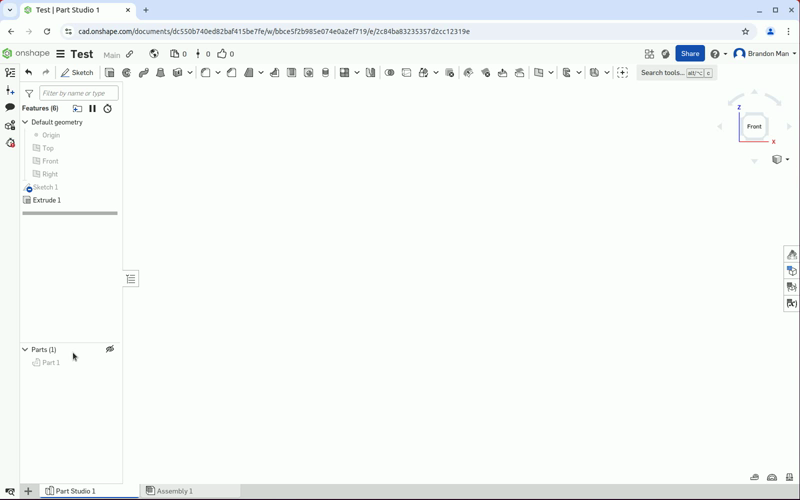
key_down(shift)
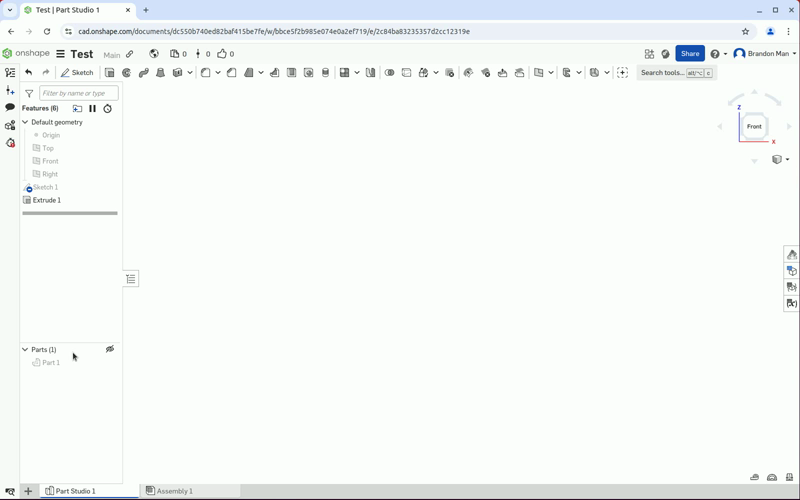
key(left)
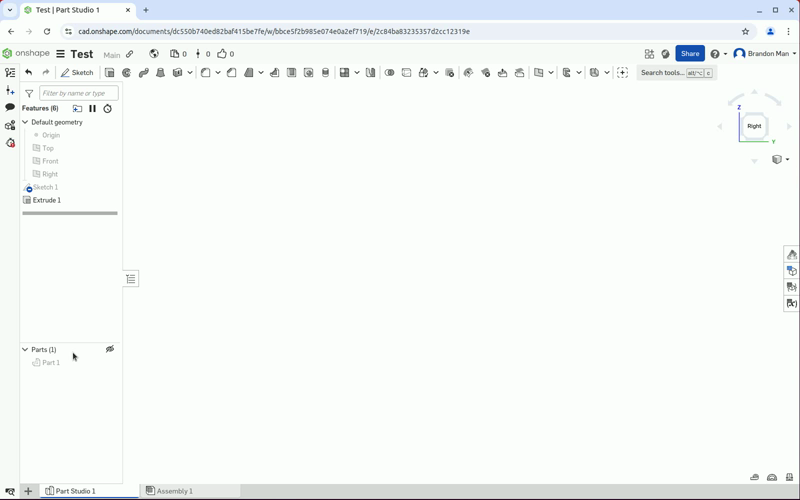
key_up(shift)
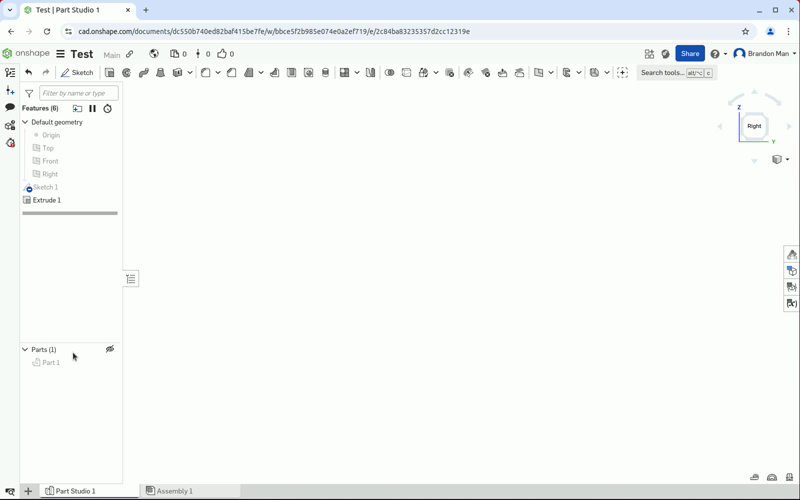
mouse_move(73, 352)
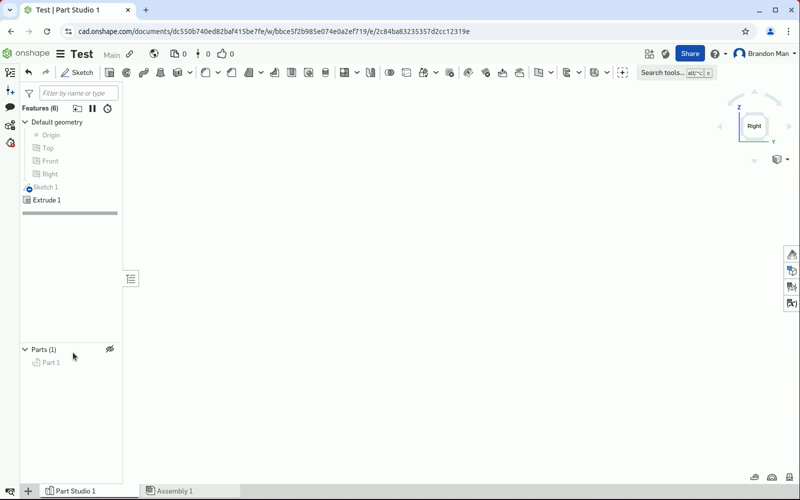
key(shift+y)
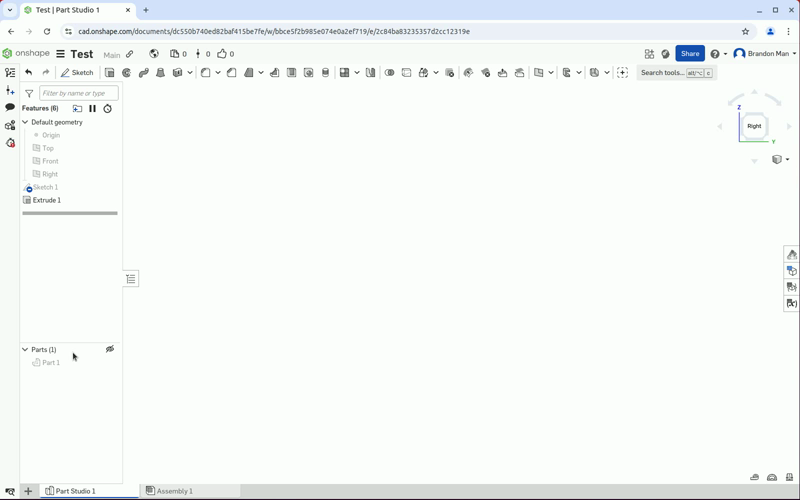
key(shift+s)
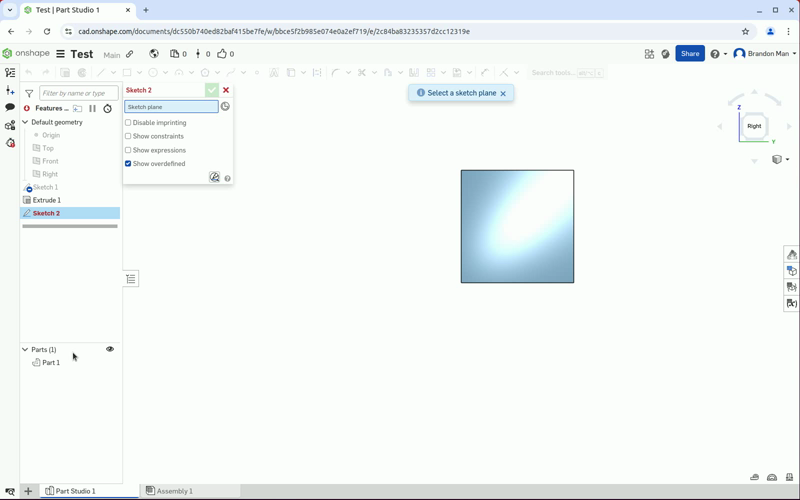
mouse_move(73, 176)
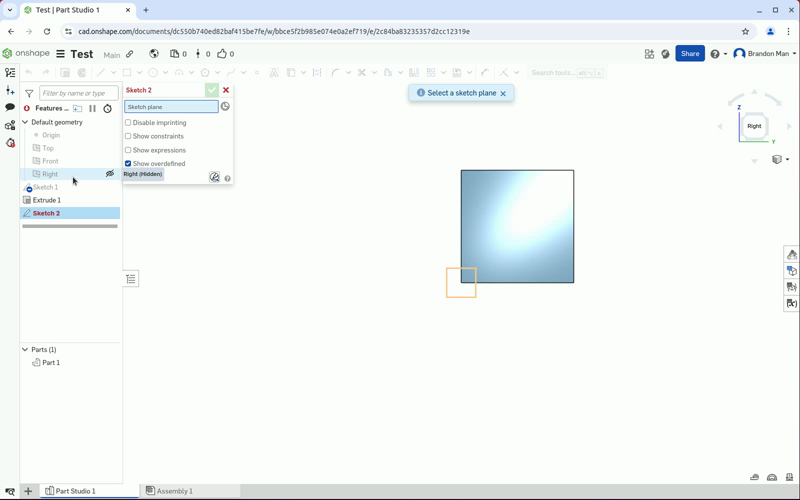
click(73, 176)
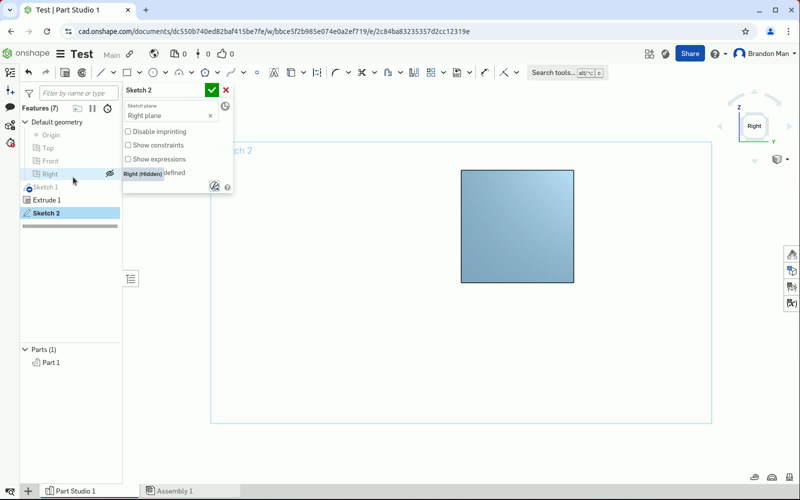
mouse_move(73, 352)
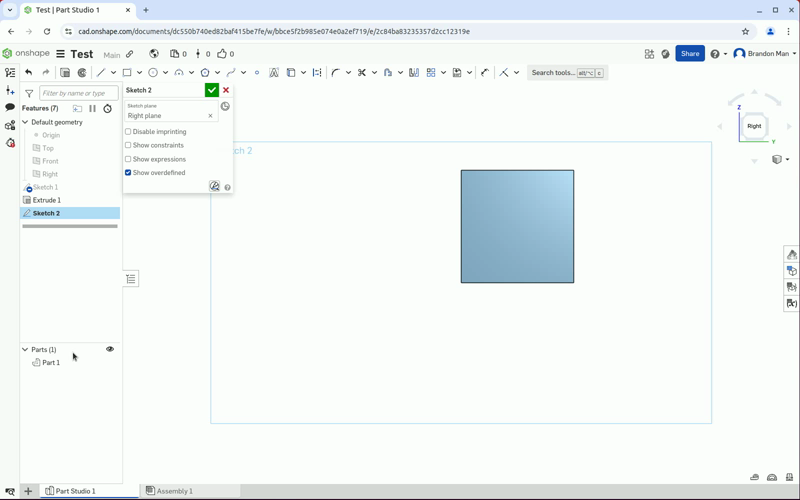
key(y)
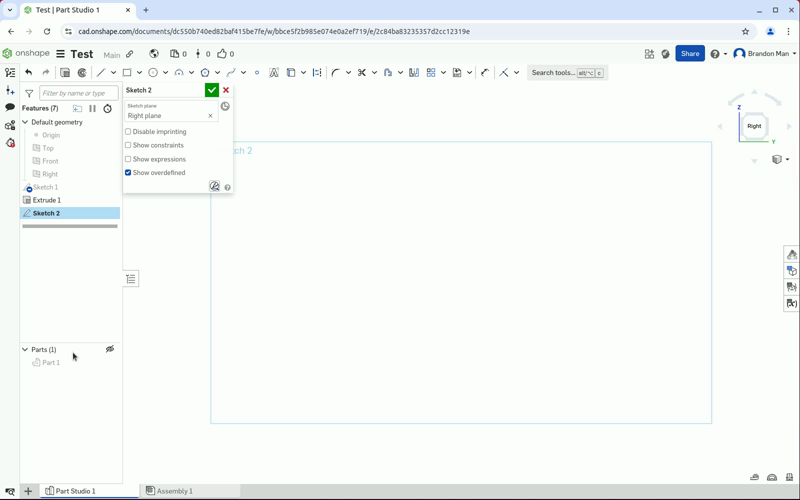
key(c)
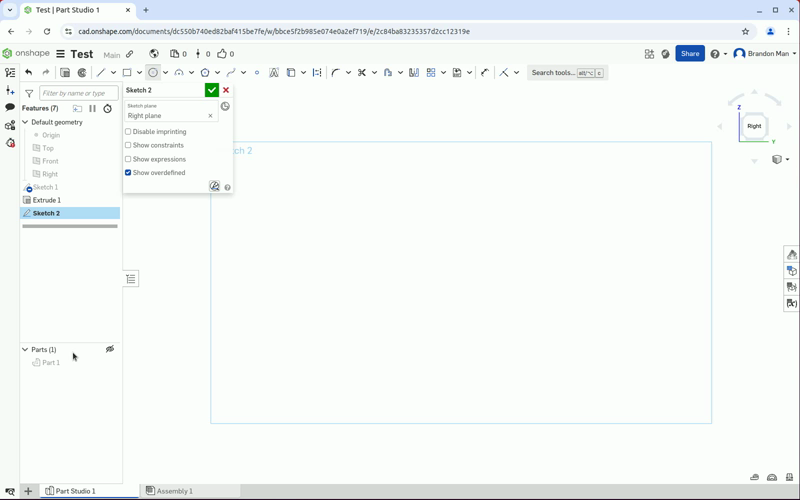
key_down(shift)
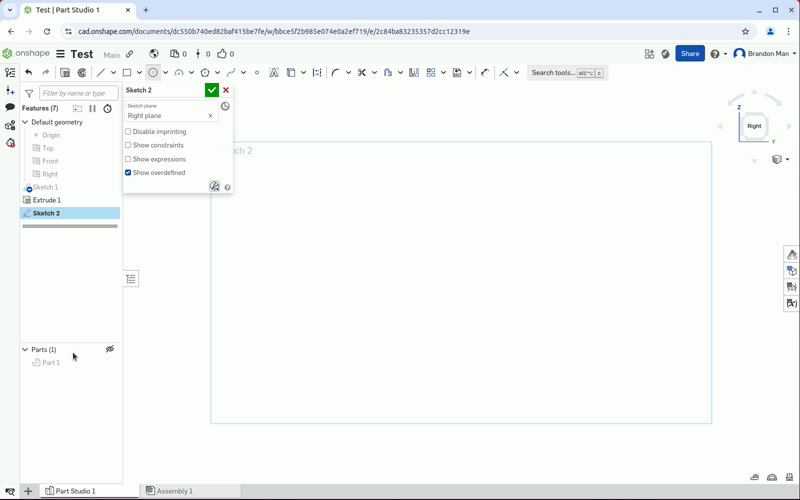
mouse_move(515, 211)
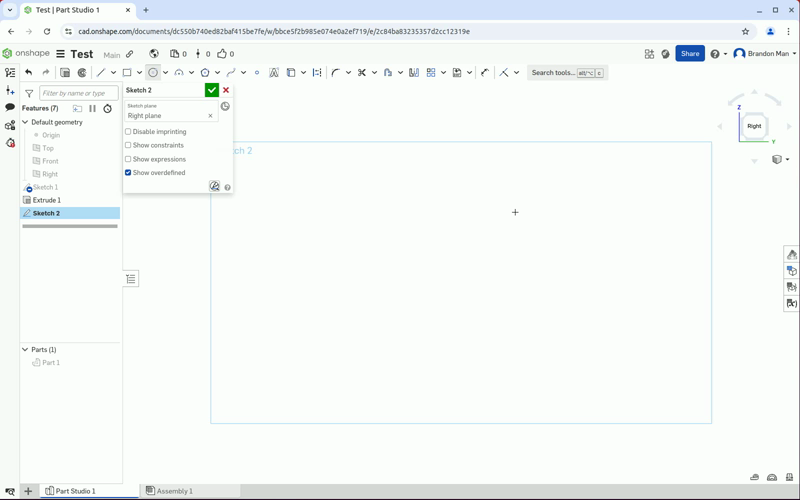
click(515, 211)
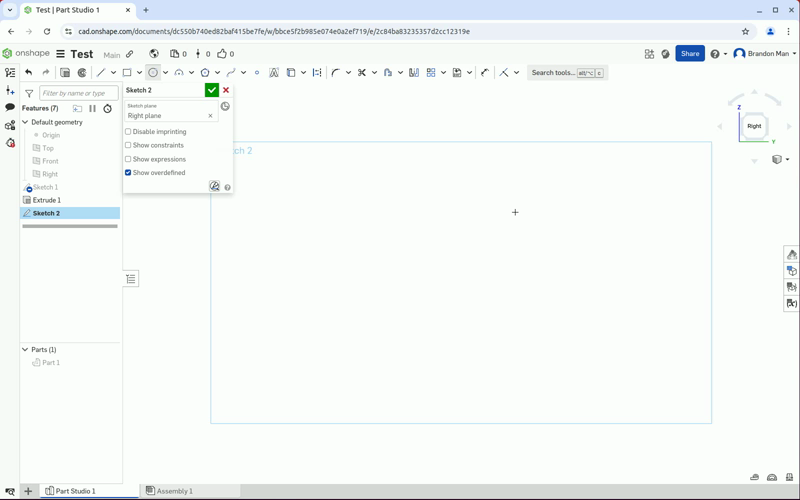
key_up(shift)
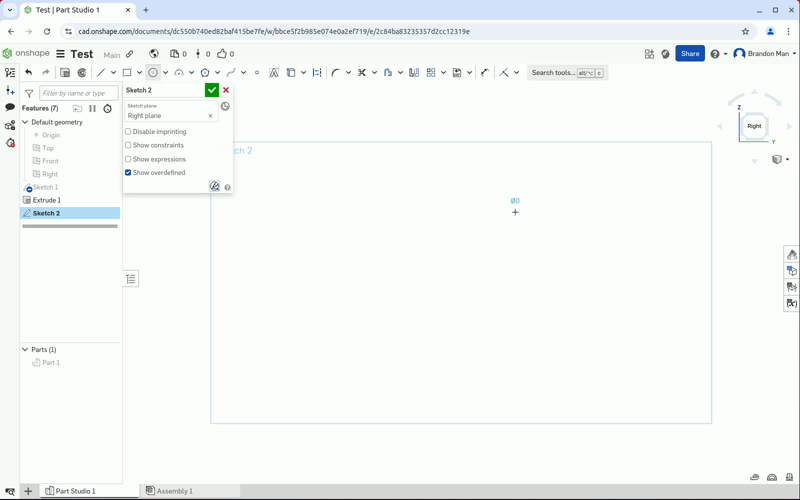
mouse_move(551, 211)
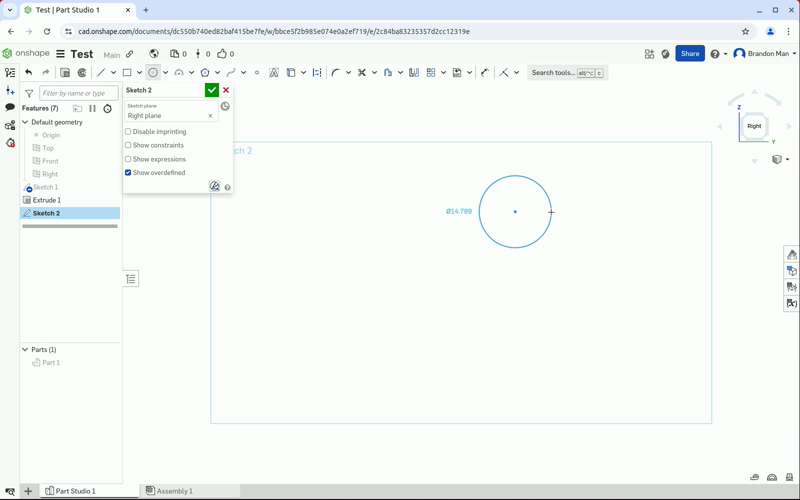
click(551, 211)
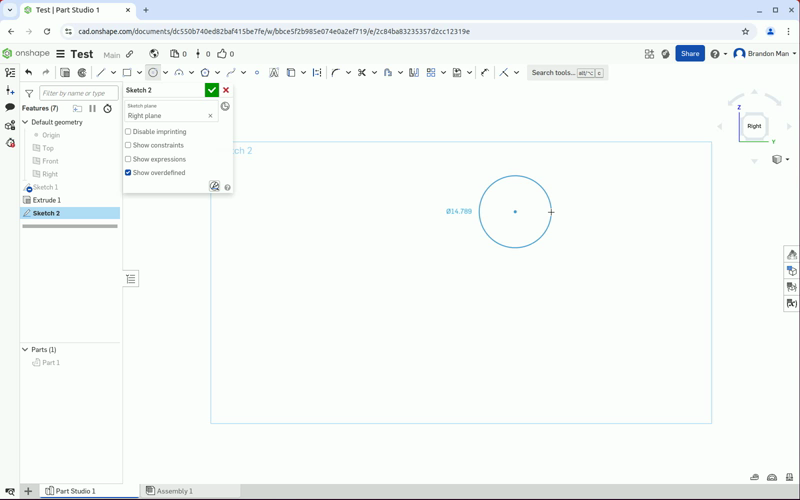
key(esc)
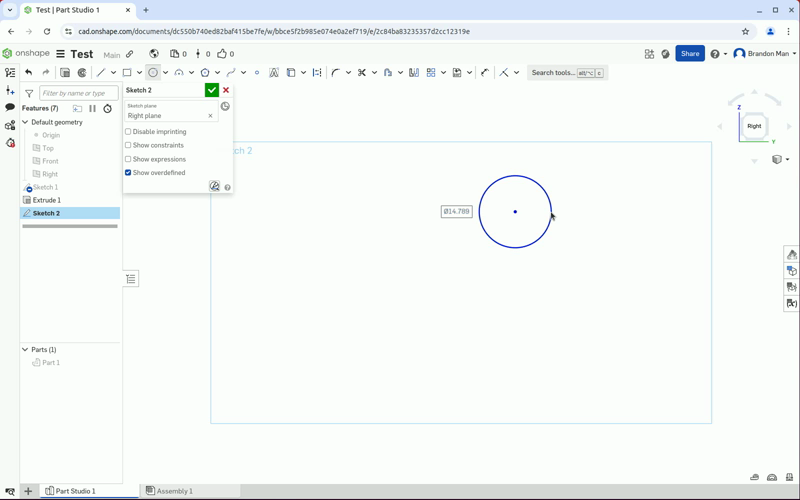
mouse_move(484, 200)
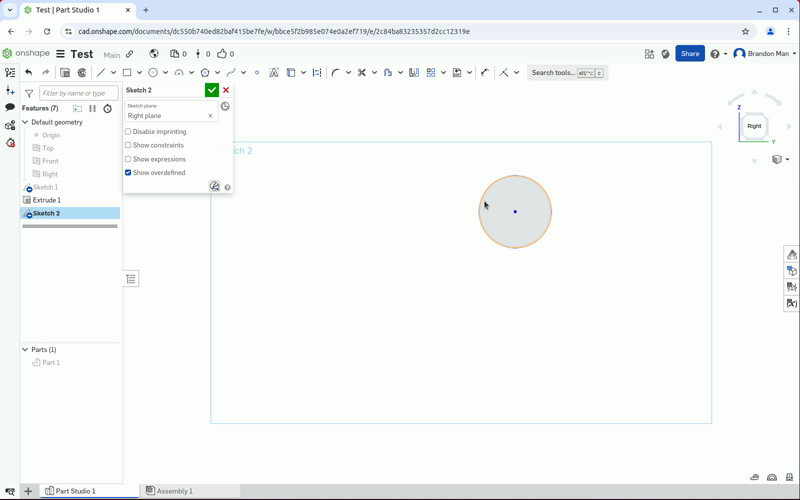
click(484, 200)
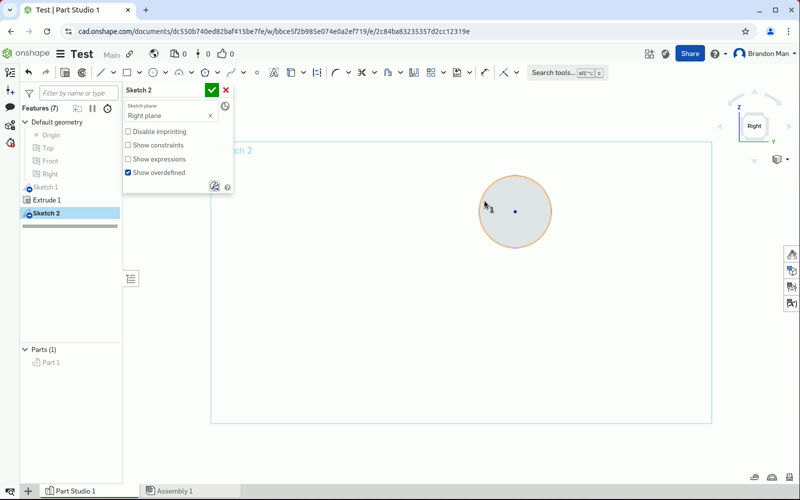
mouse_move(73, 352)
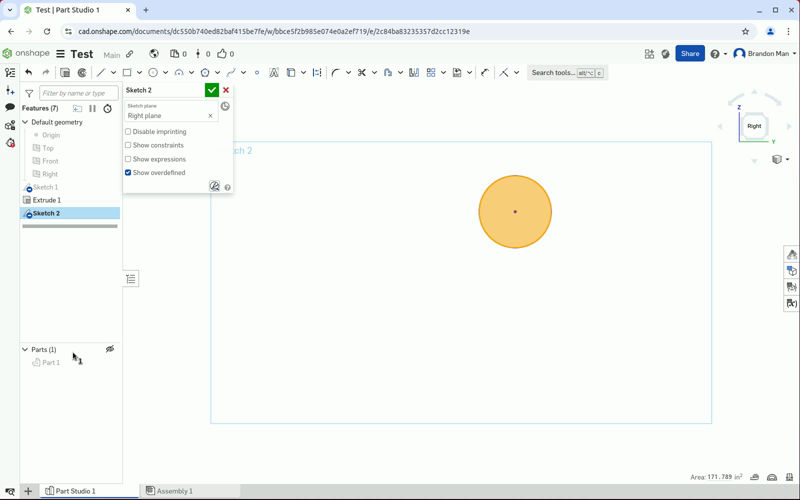
key(shift+y)
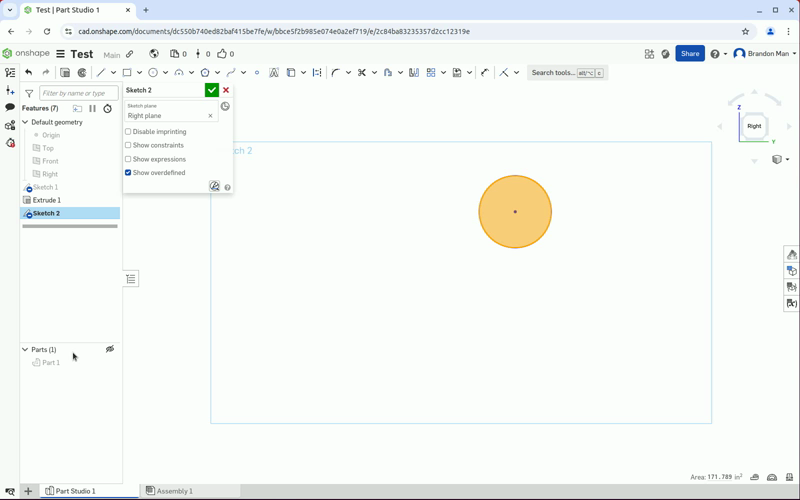
key(shift+e)
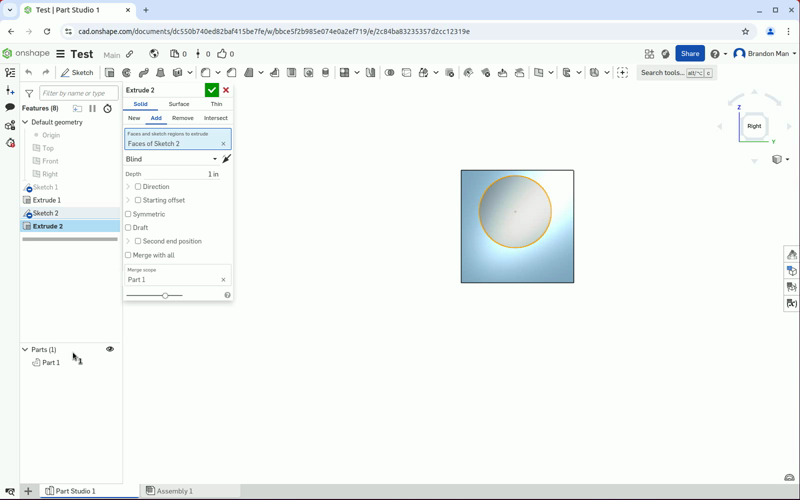
mouse_move(143, 106)
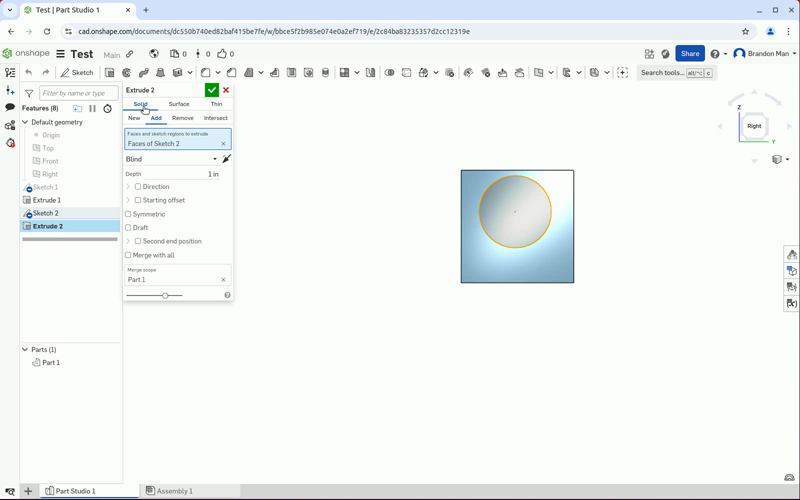
click(143, 106)
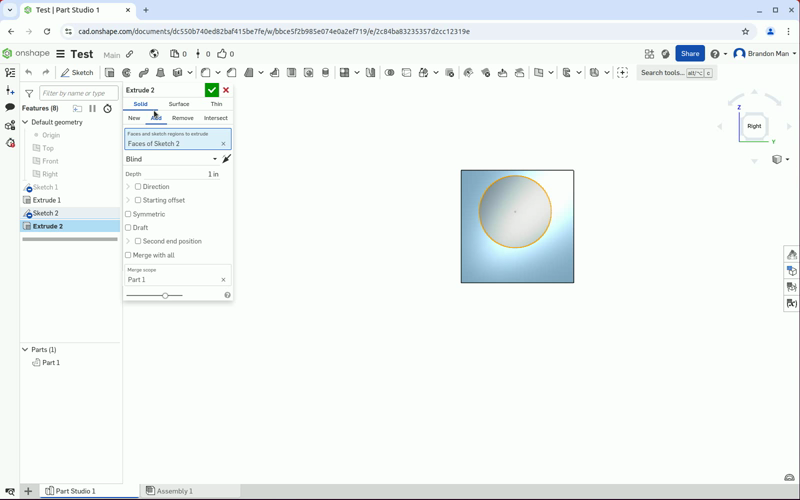
mouse_move(186, 120)
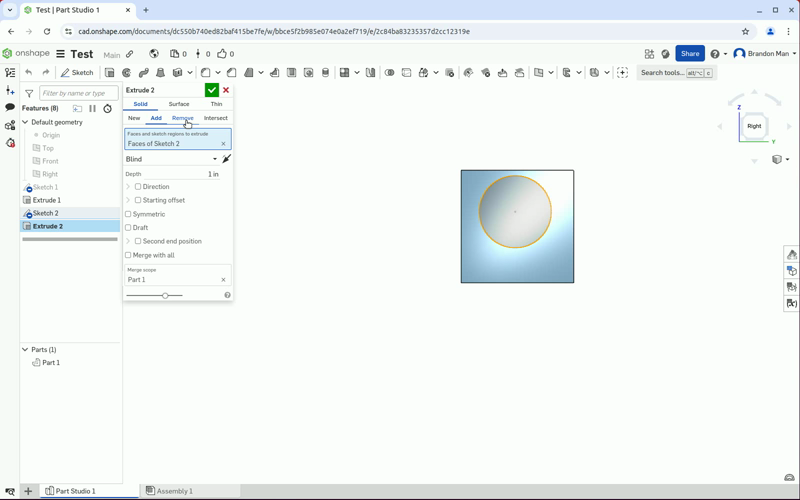
click(186, 120)
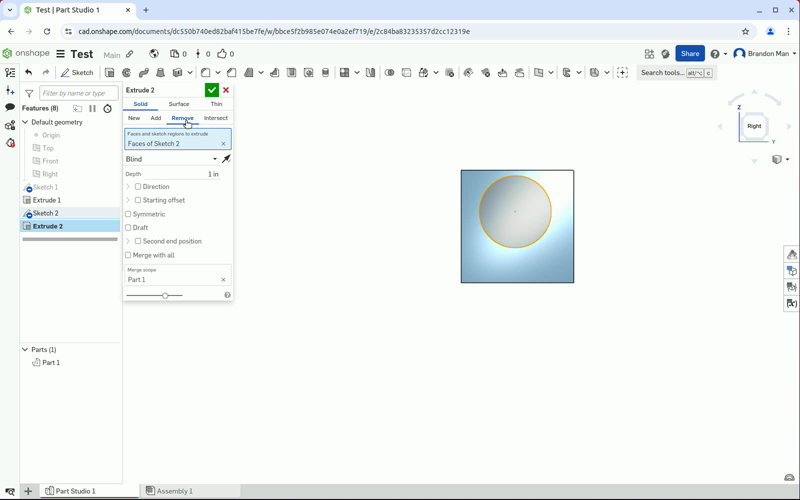
key(tab, 4)
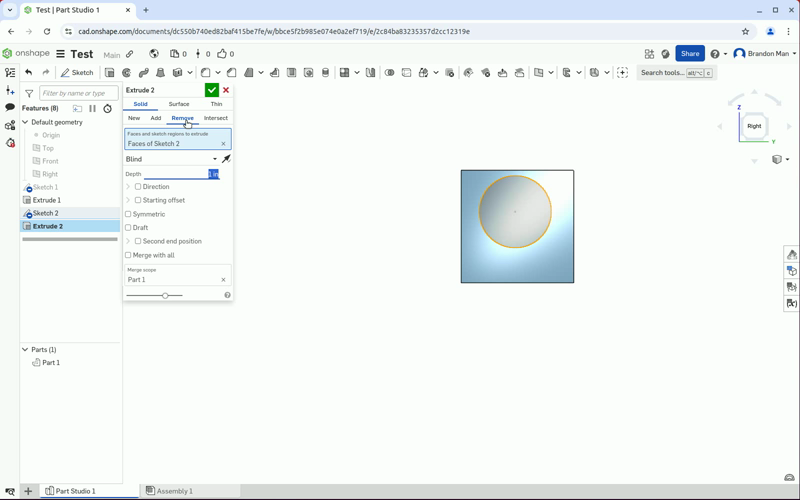
text(23.108)
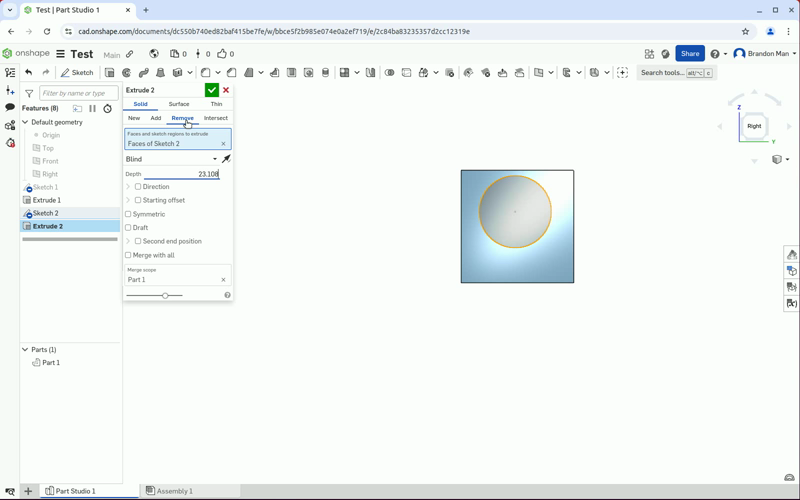
key(tab, 6)
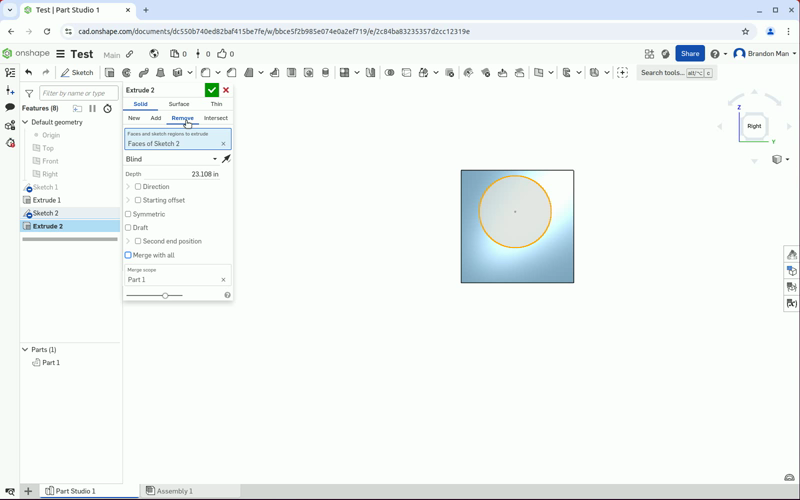
key(space)
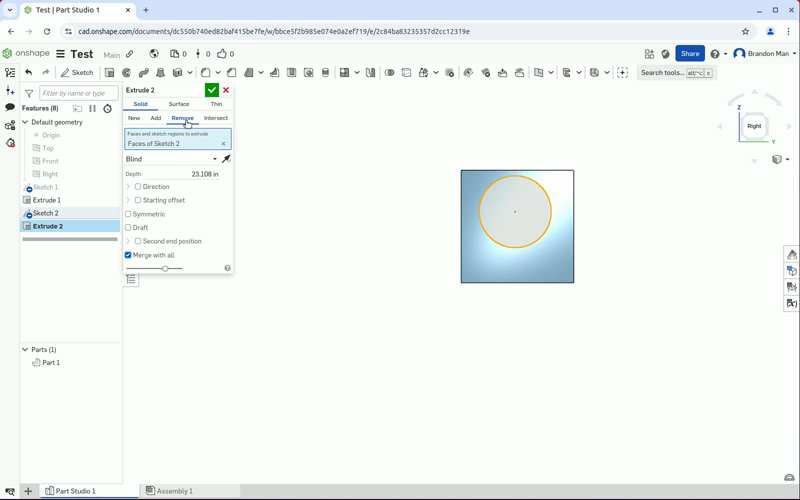
key(enter)
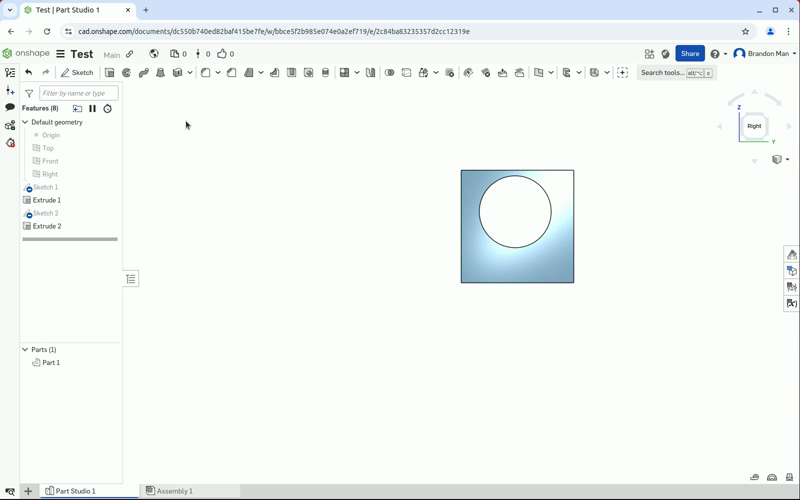
key(shift+h)
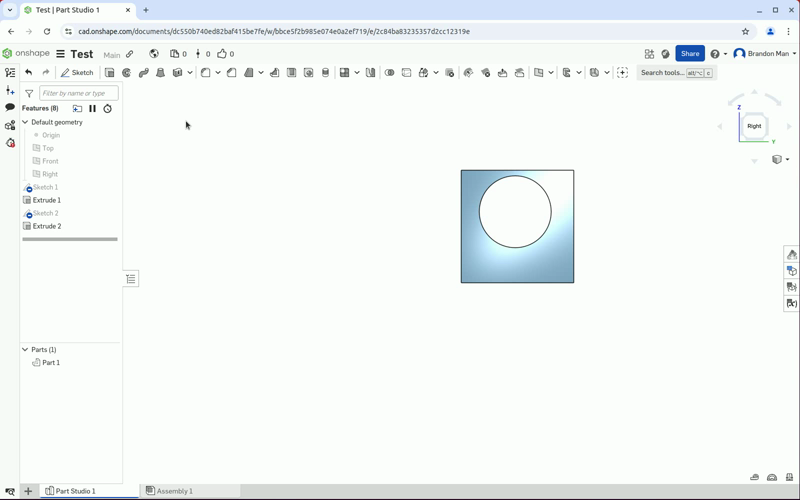
key(shift+h)
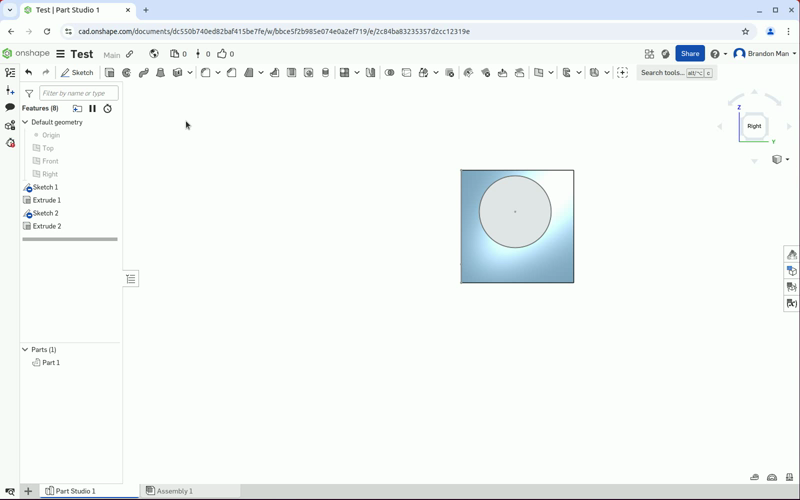
key(shift+7)
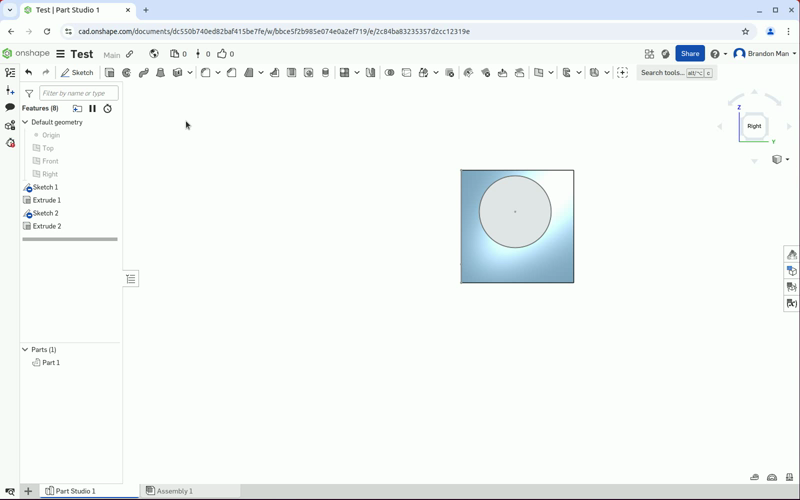
key(right, 2)
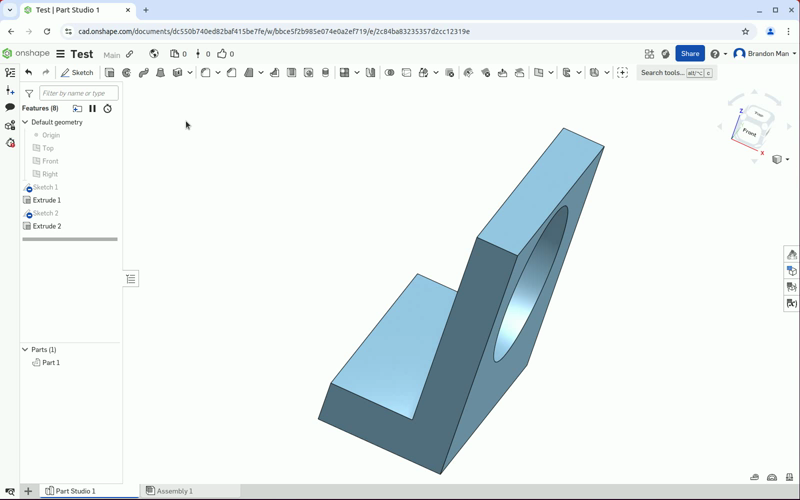
key(down, 2)
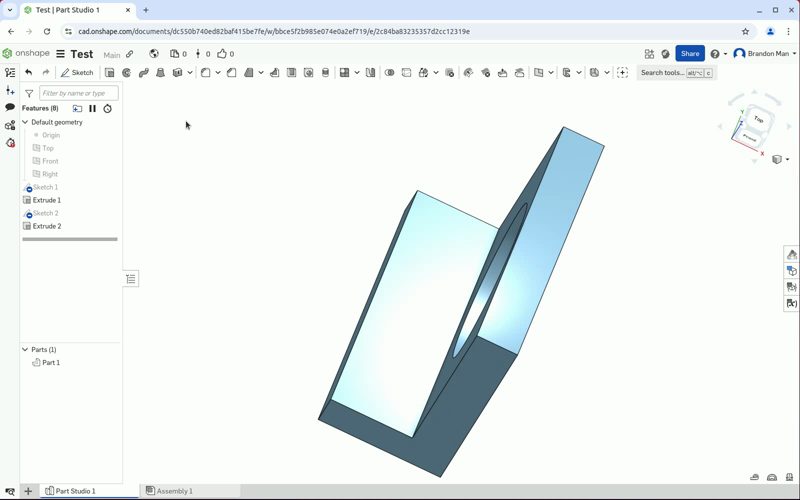
key(up, 2)
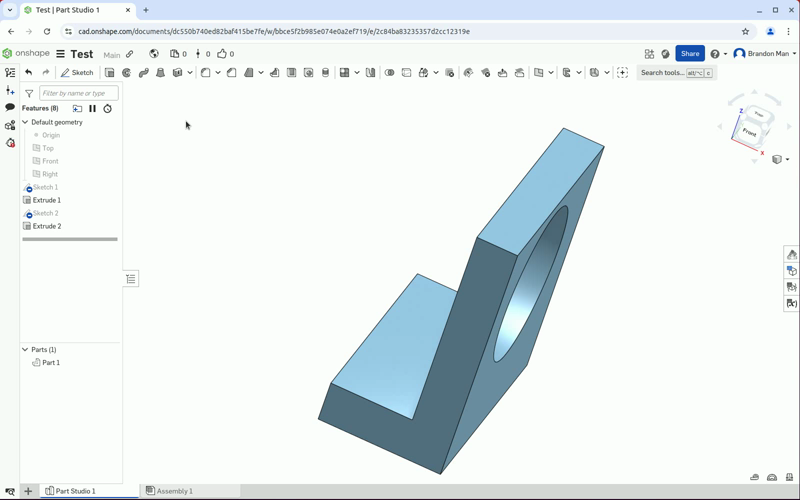
key(left, 2)
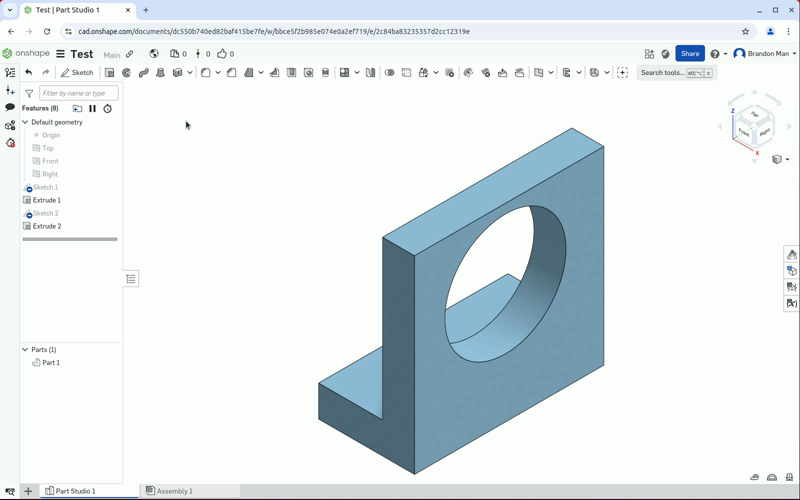
mouse_move(73, 189)
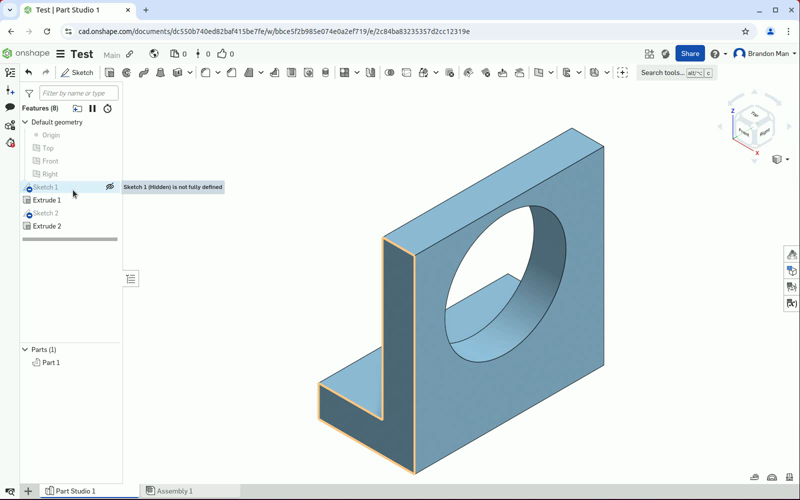
click(73, 189)